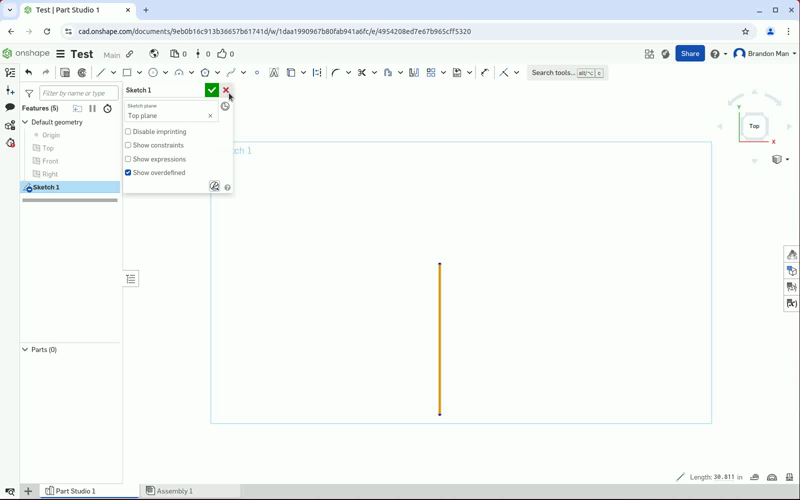
key(shift+h)
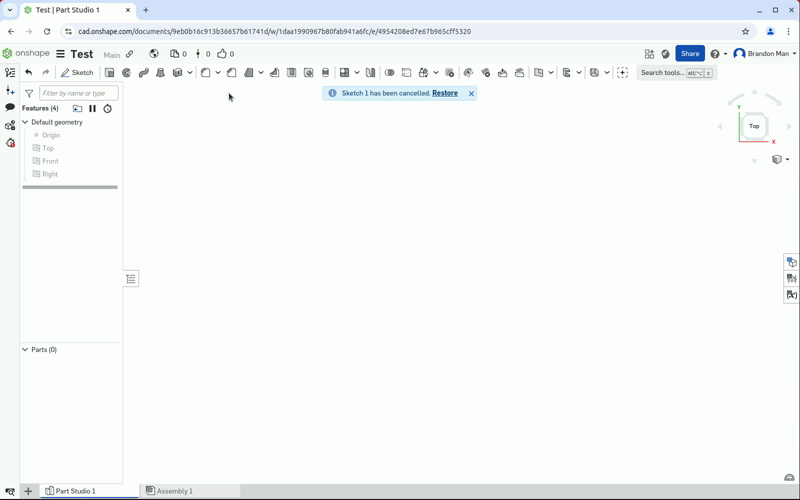
mouse_move(73, 352)
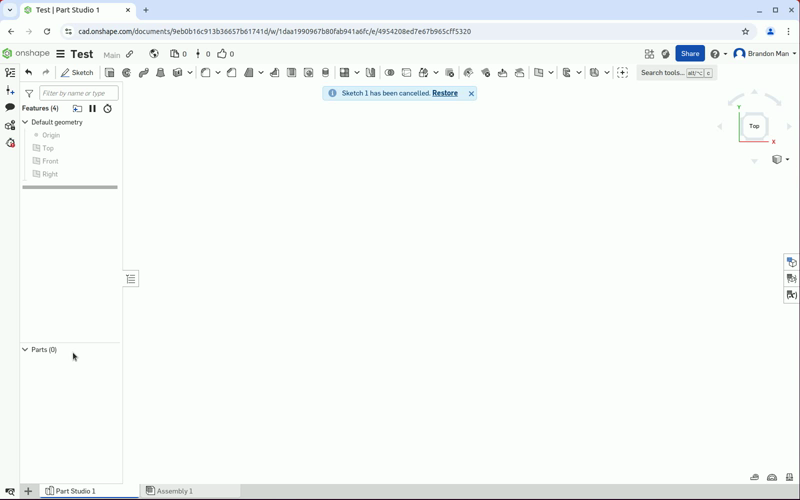
key(y)
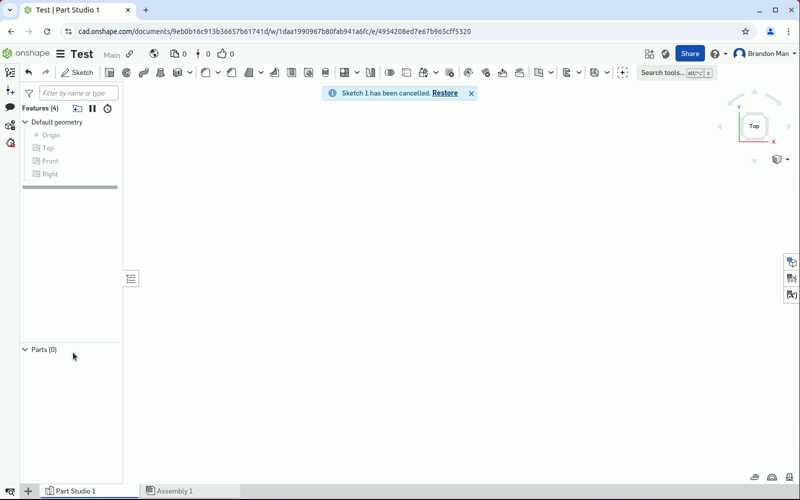
key(shift+p)
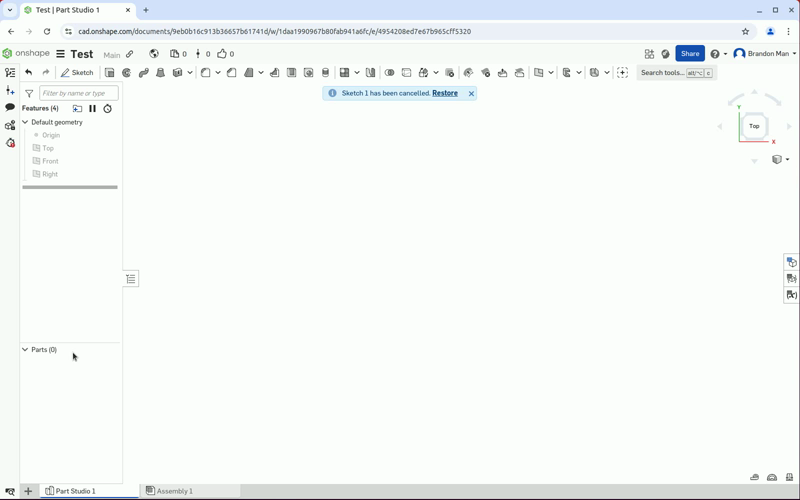
key(space)
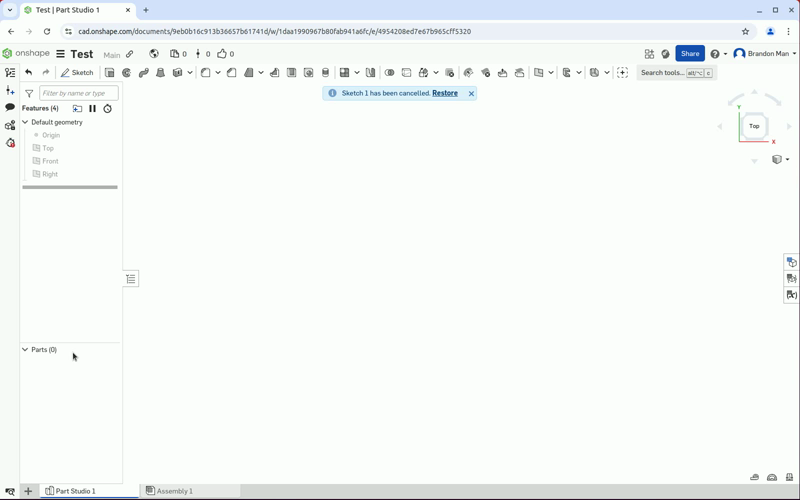
key_down(shift)
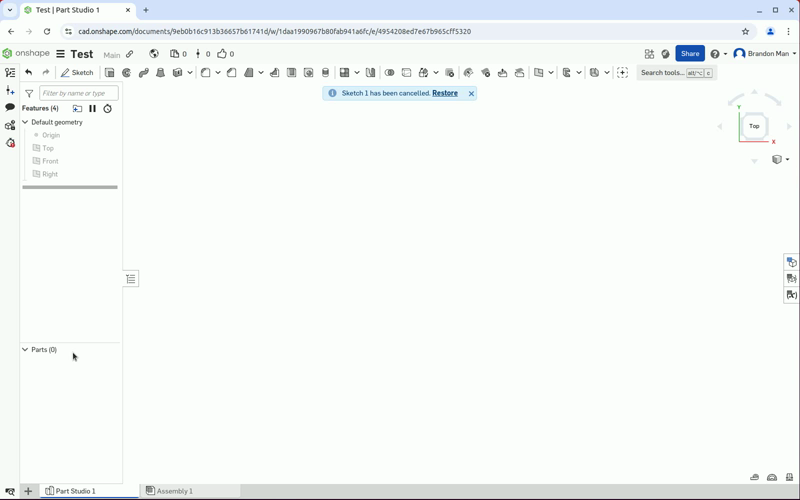
key(up)
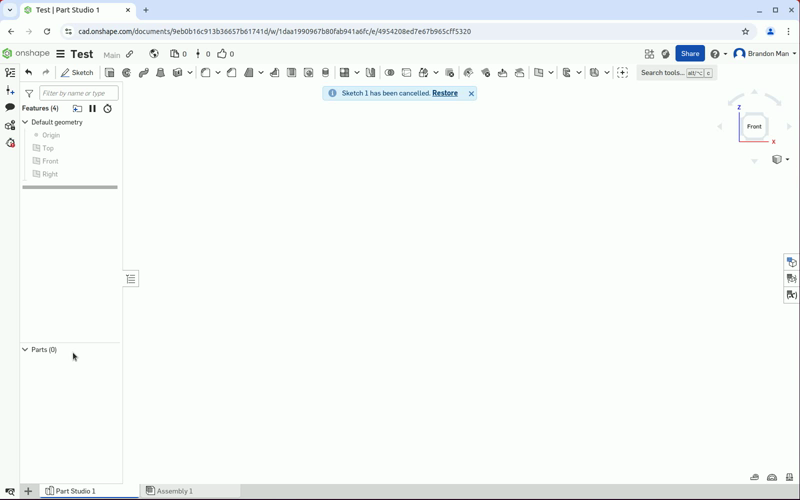
key_up(shift)
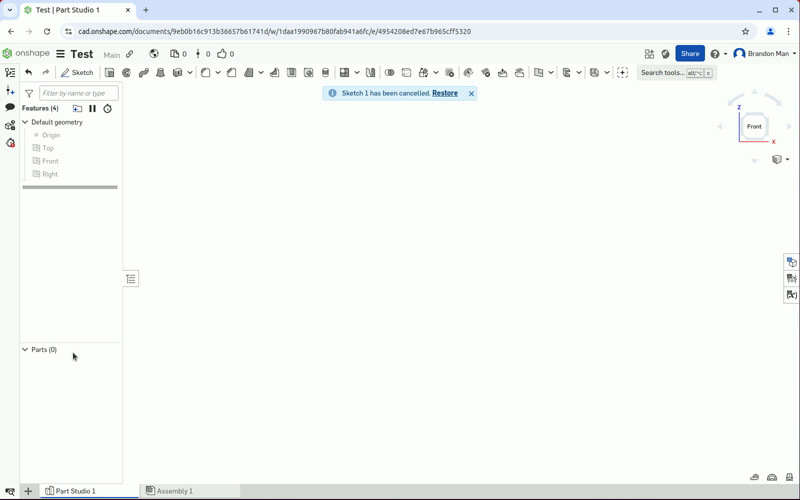
mouse_move(73, 352)
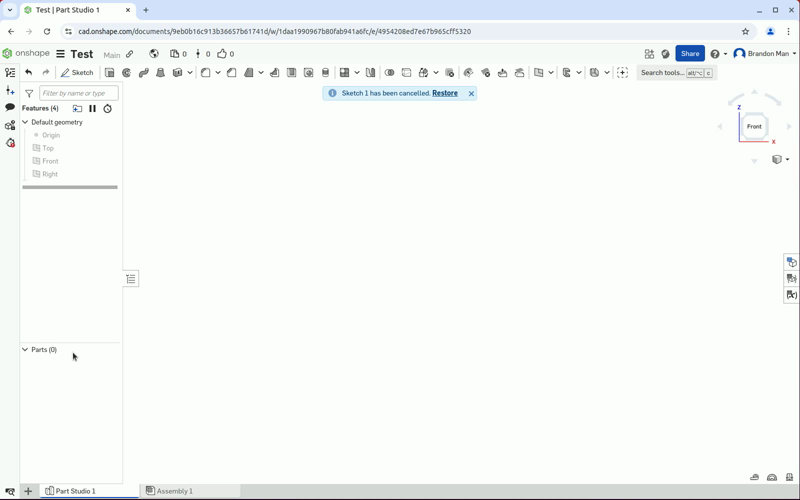
key(shift+y)
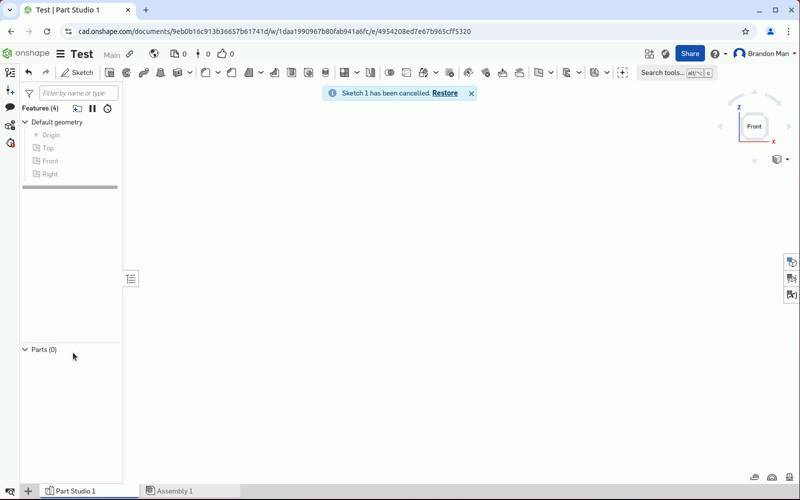
key(shift+s)
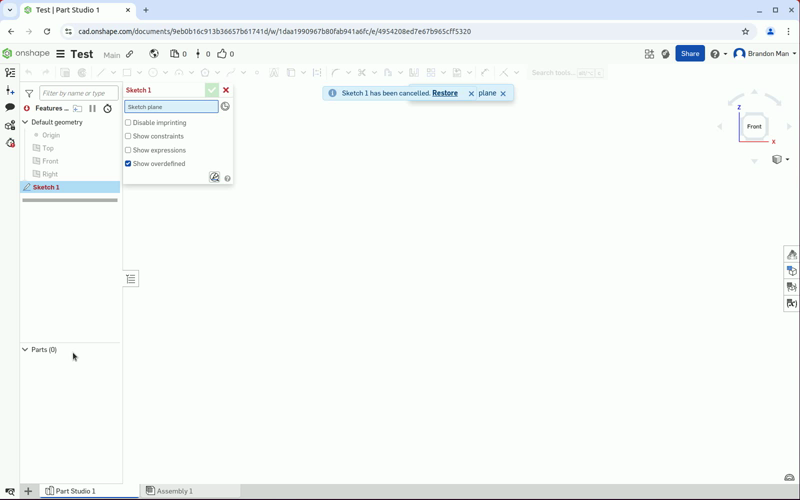
mouse_move(73, 163)
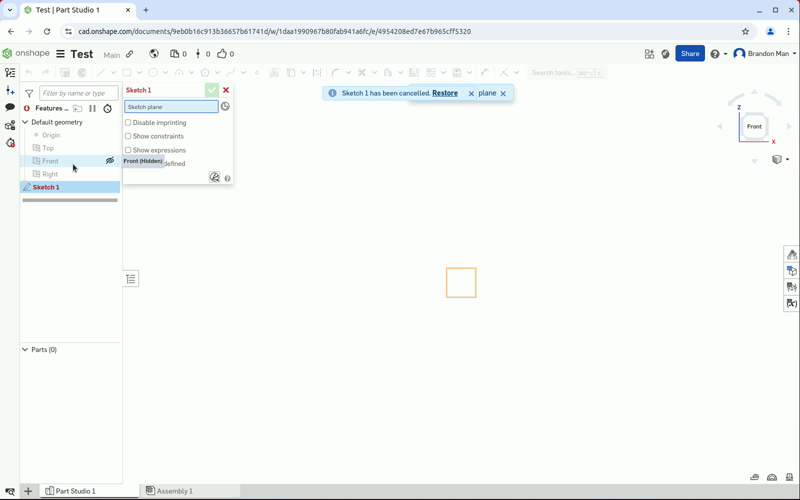
click(73, 163)
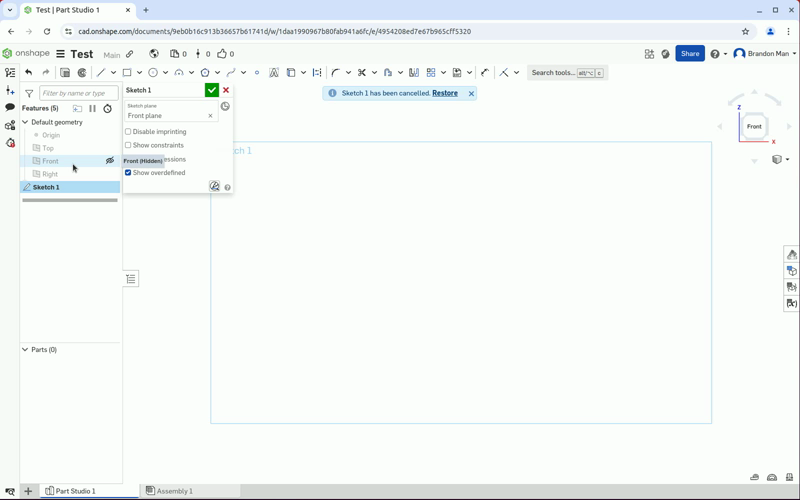
mouse_move(73, 352)
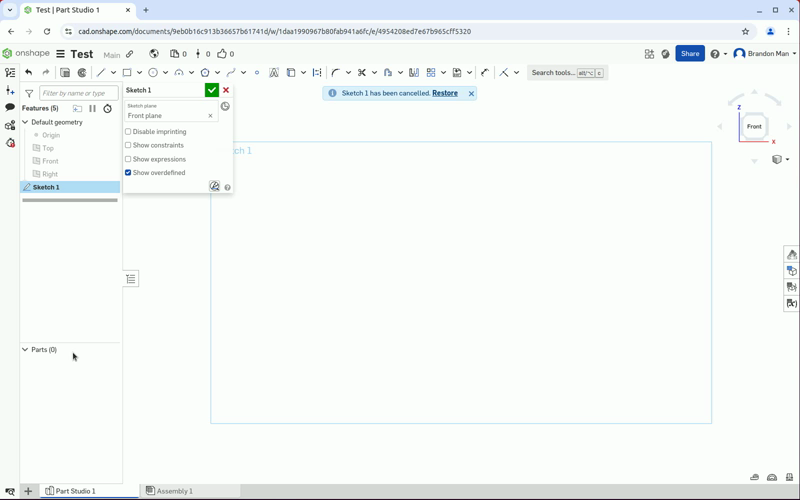
key(y)
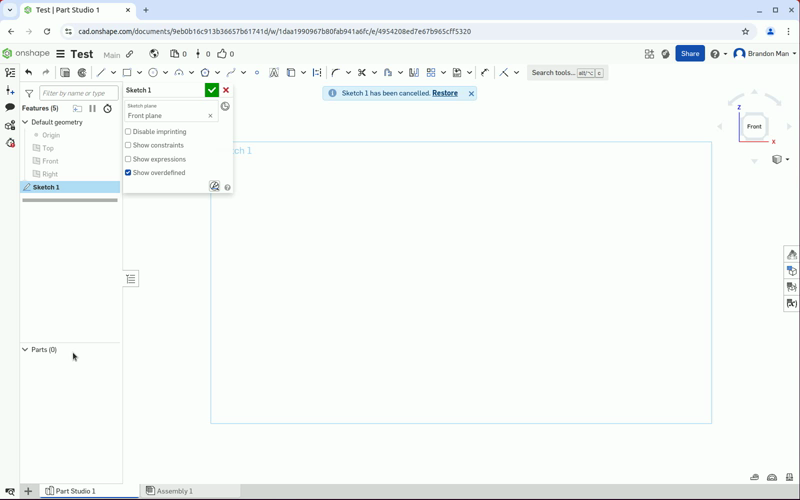
key(l)
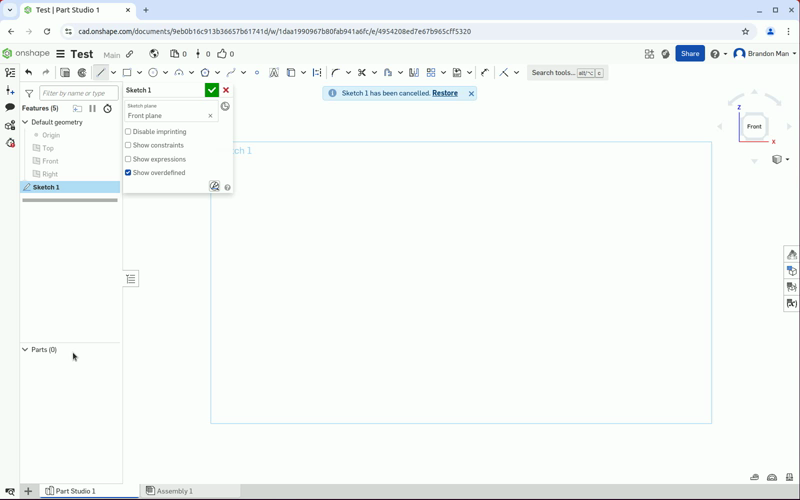
key_down(shift)
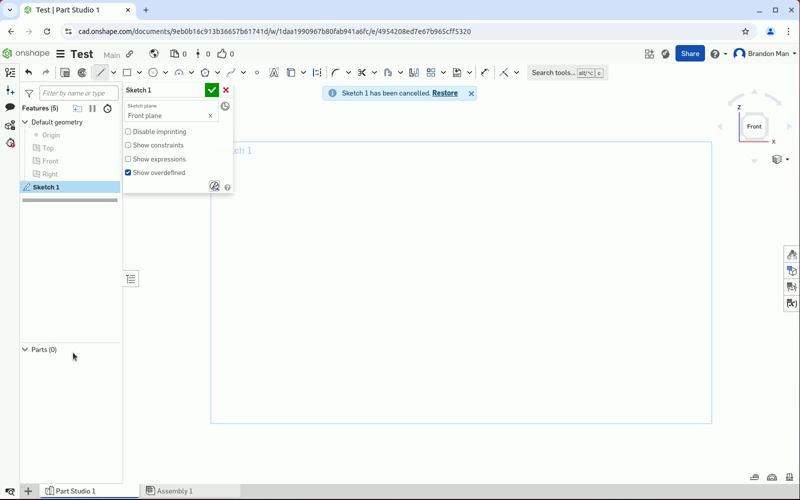
mouse_move(479, 187)
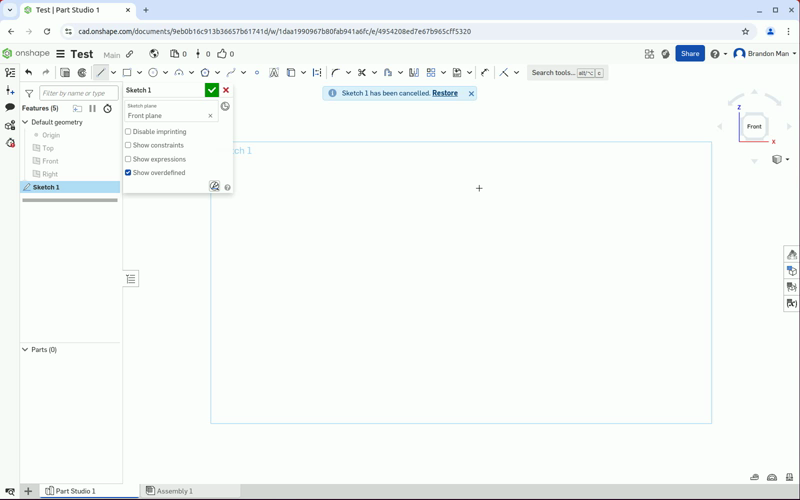
click(479, 187)
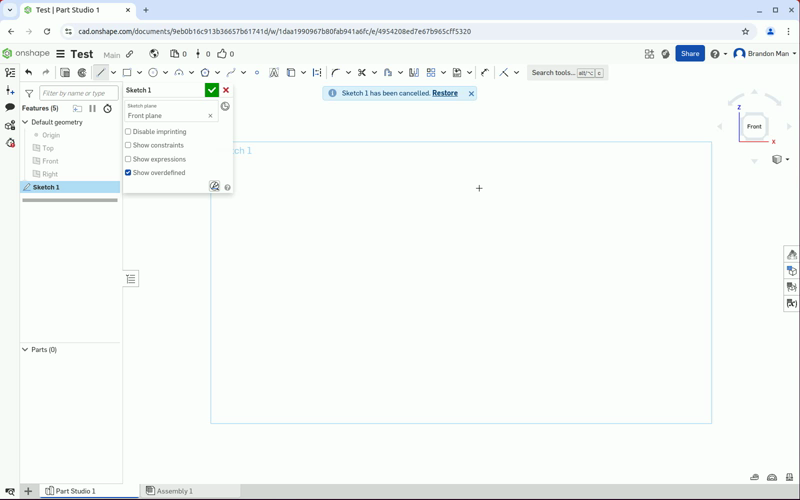
key_up(shift)
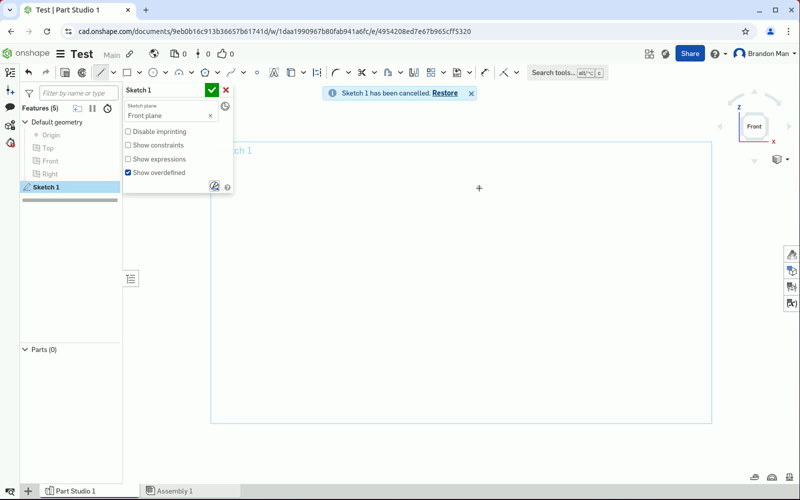
key_down(shift)
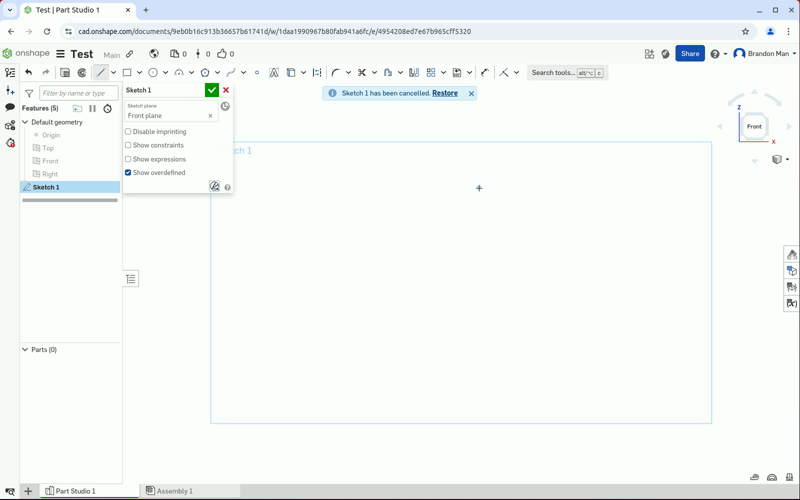
mouse_move(509, 187)
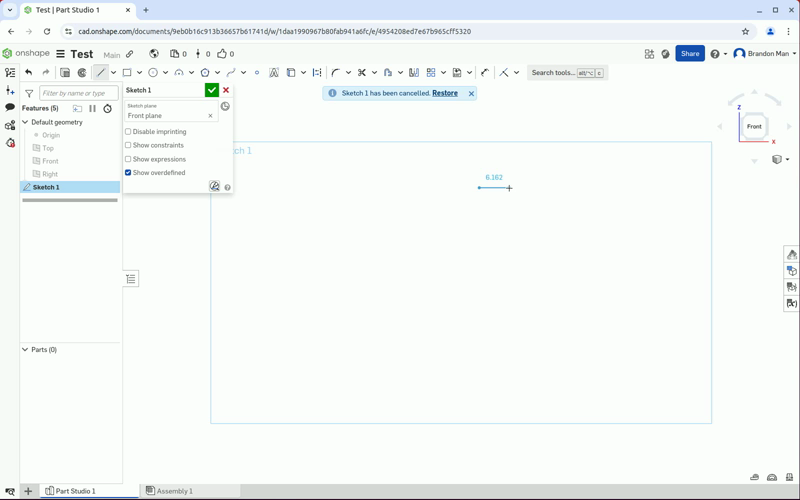
mouse_move(484, 216)
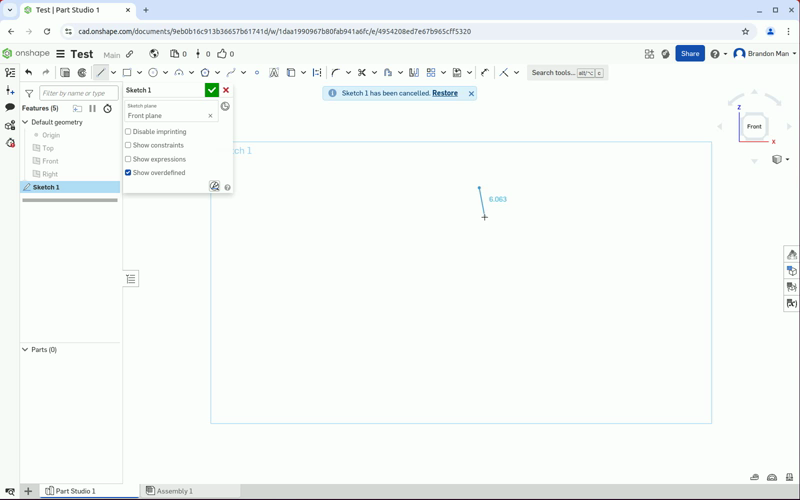
click(484, 216)
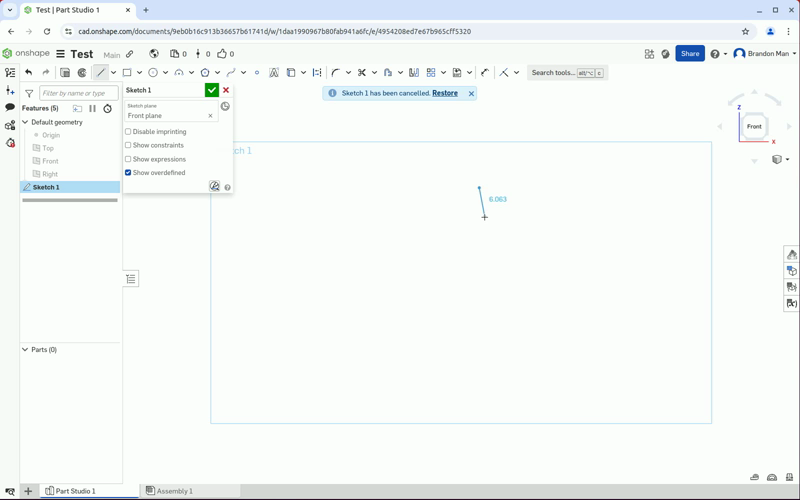
key_up(shift)
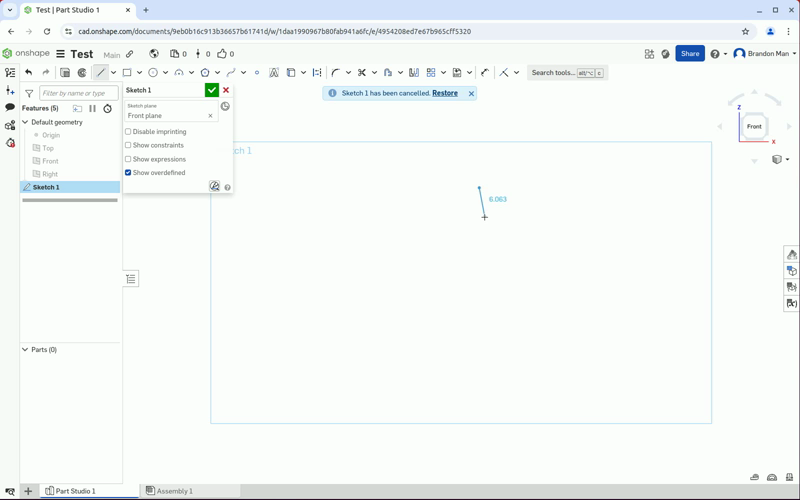
key_down(shift)
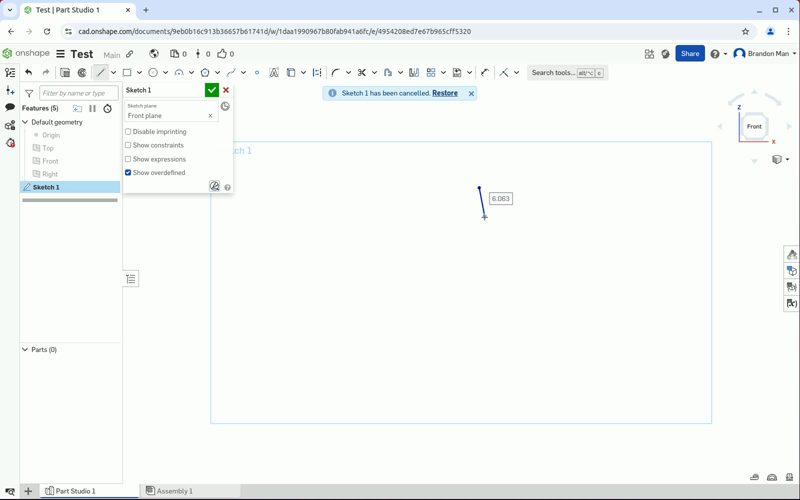
mouse_move(514, 216)
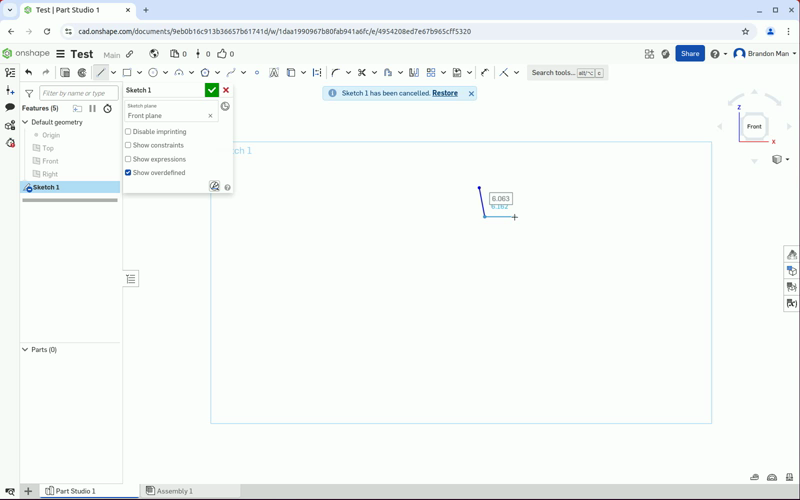
mouse_move(502, 216)
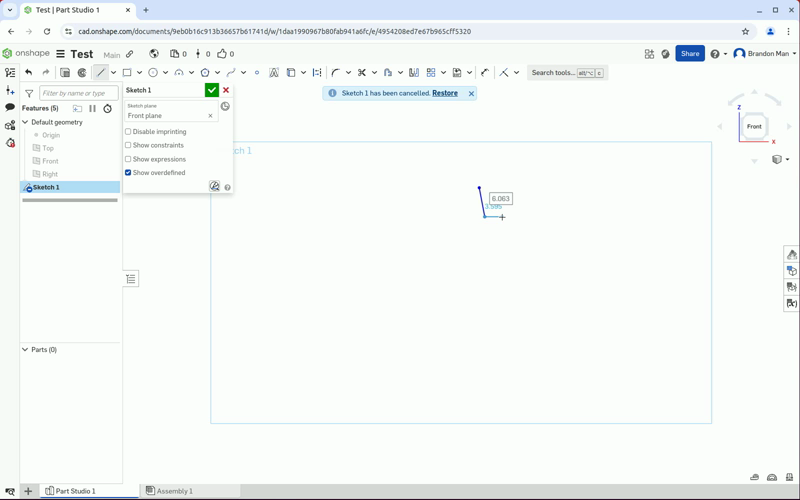
click(502, 216)
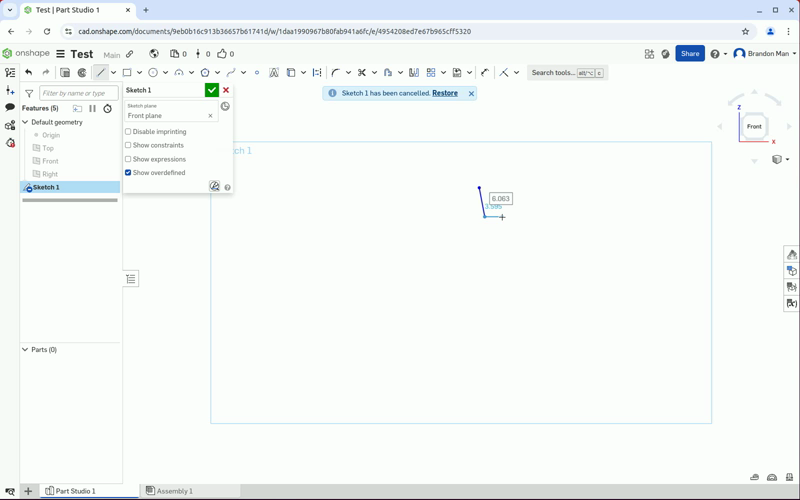
key_up(shift)
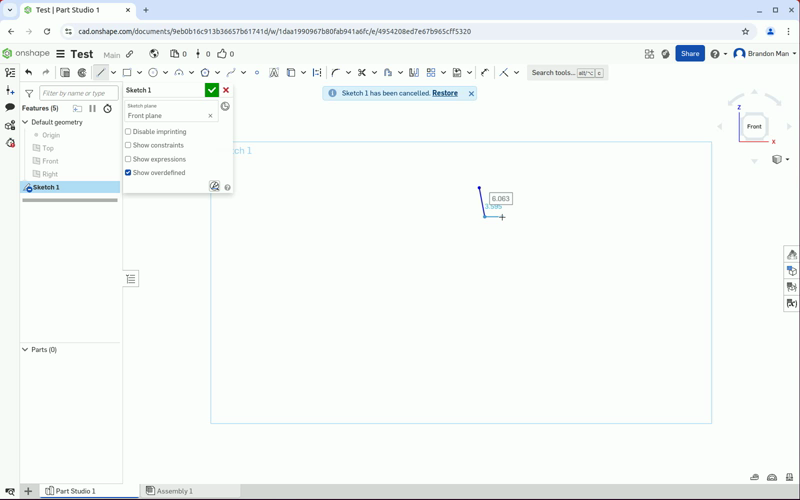
key_down(shift)
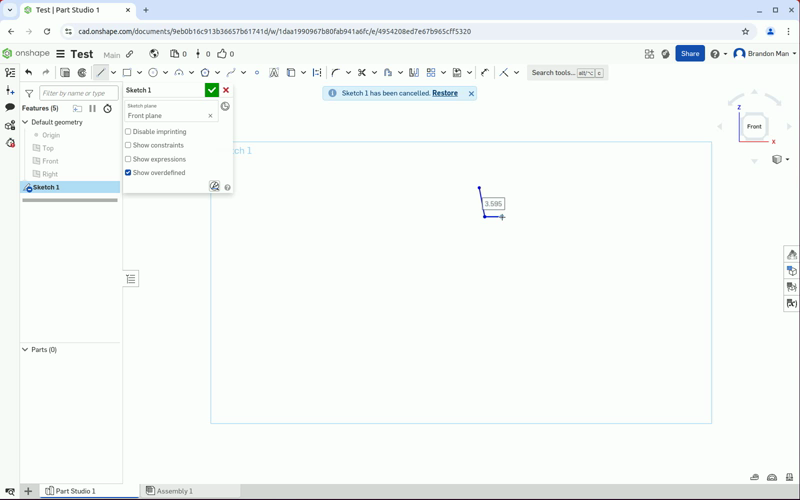
mouse_move(532, 216)
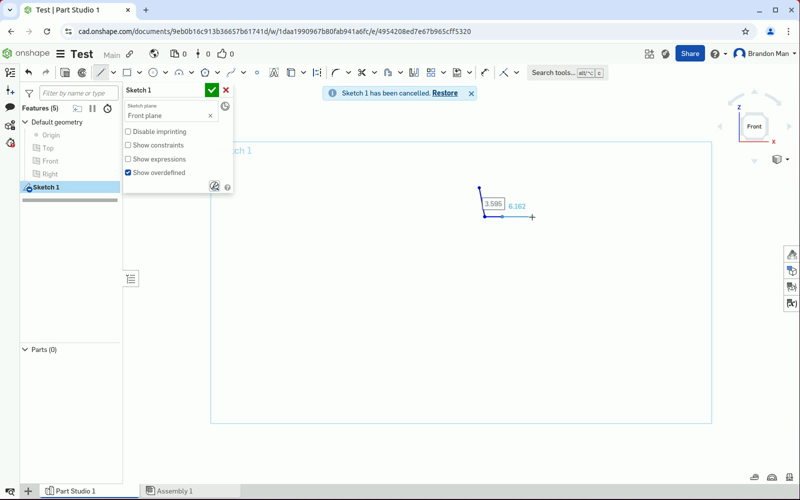
mouse_move(502, 236)
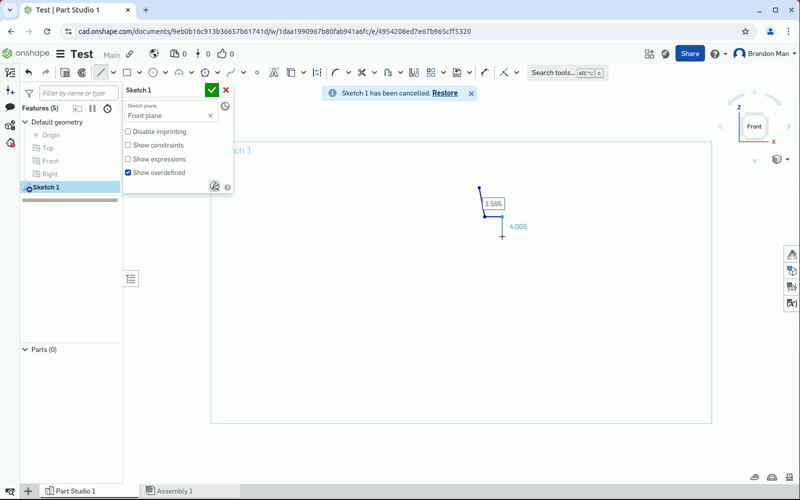
click(502, 236)
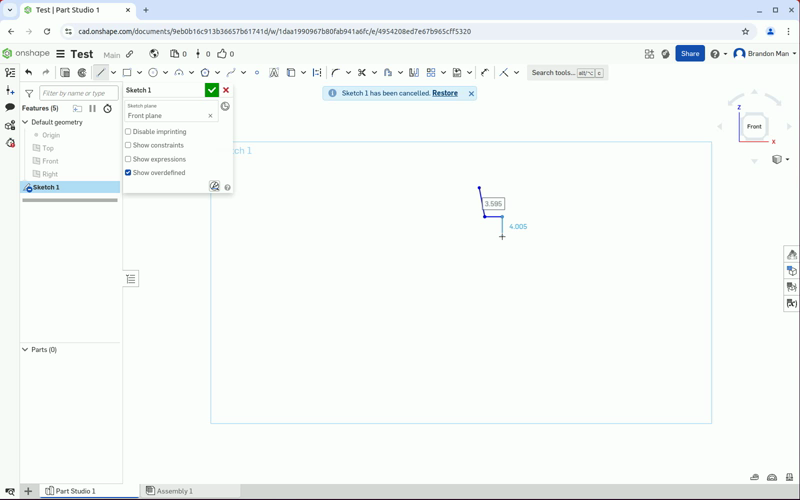
key_up(shift)
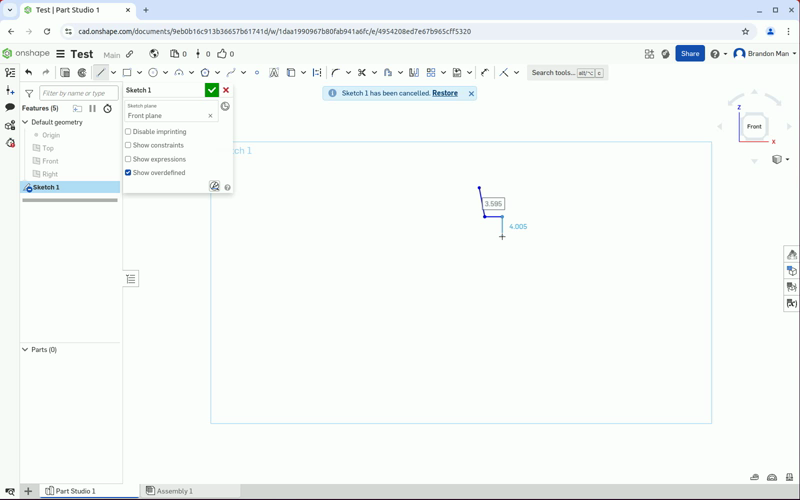
key_down(shift)
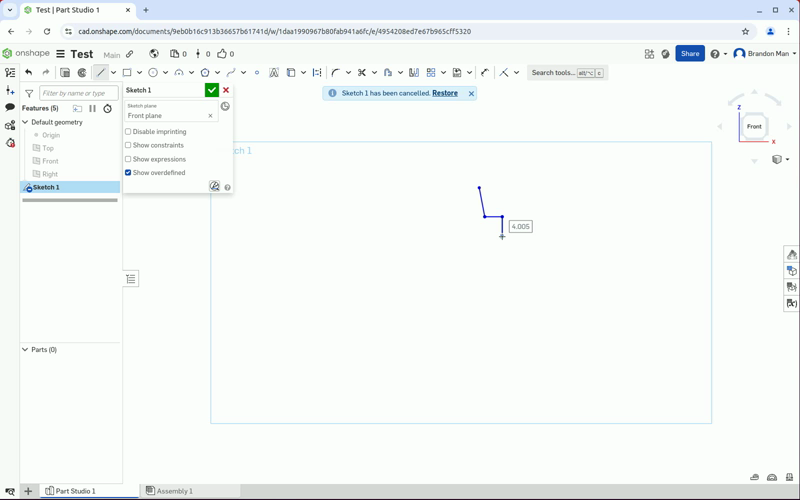
mouse_move(532, 236)
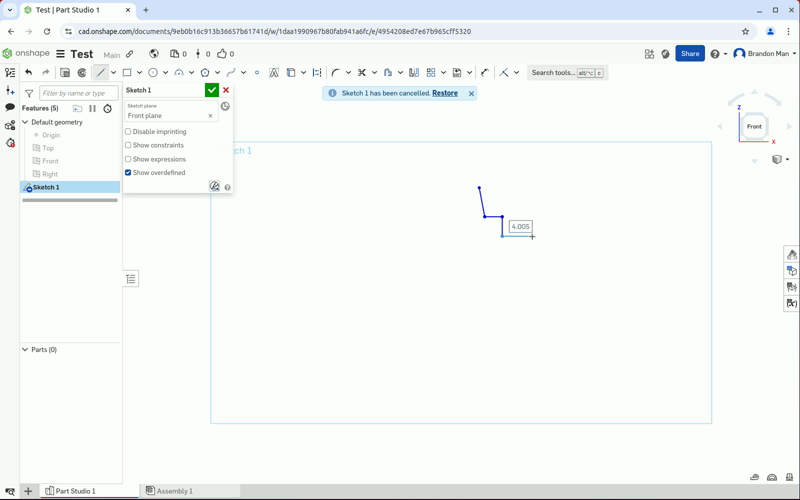
mouse_move(489, 236)
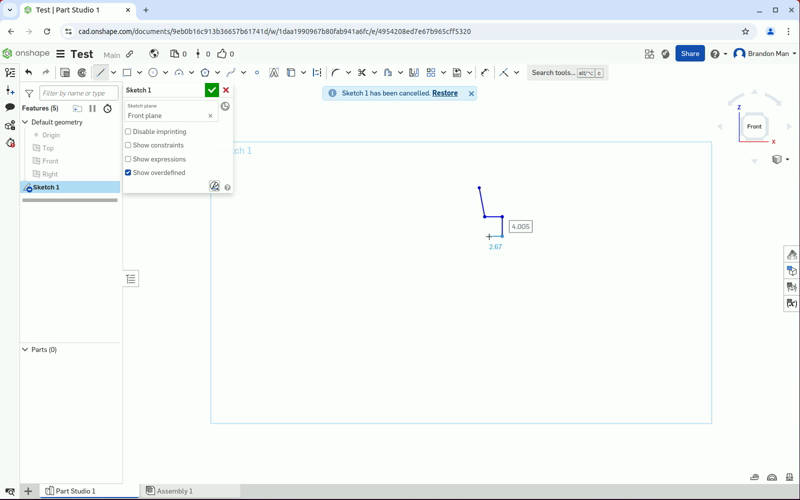
click(489, 236)
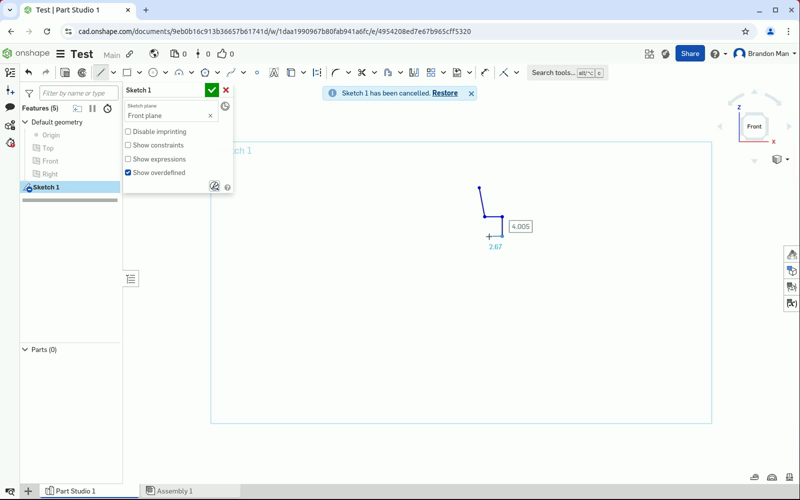
key_up(shift)
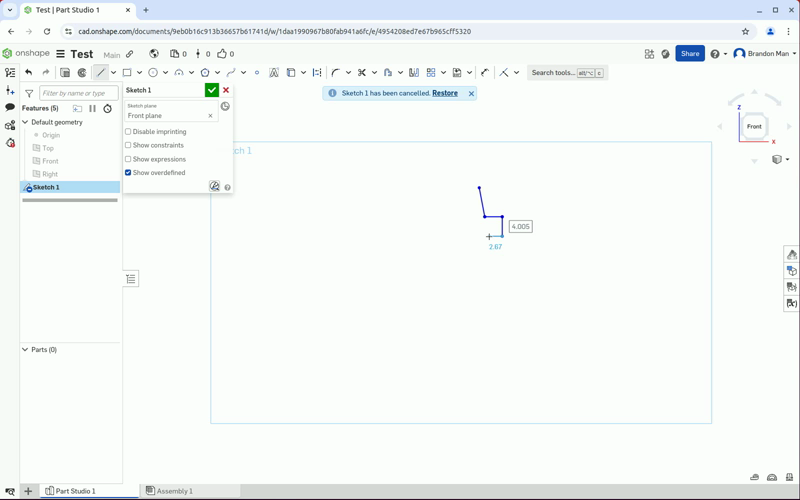
key_down(shift)
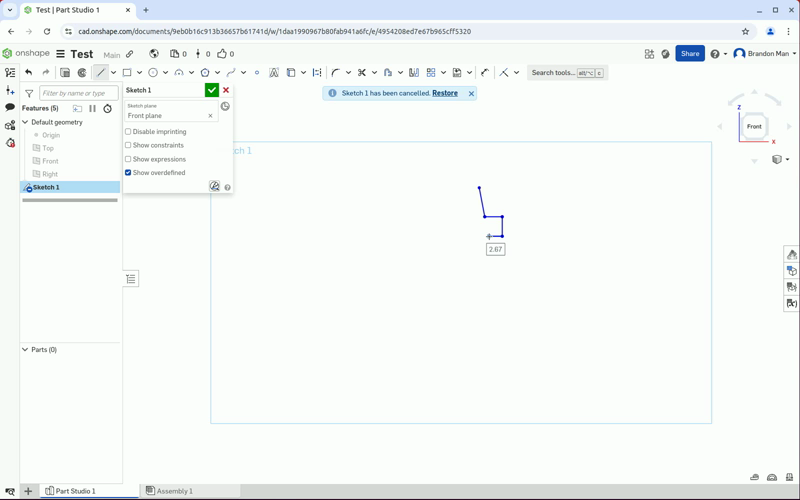
mouse_move(519, 236)
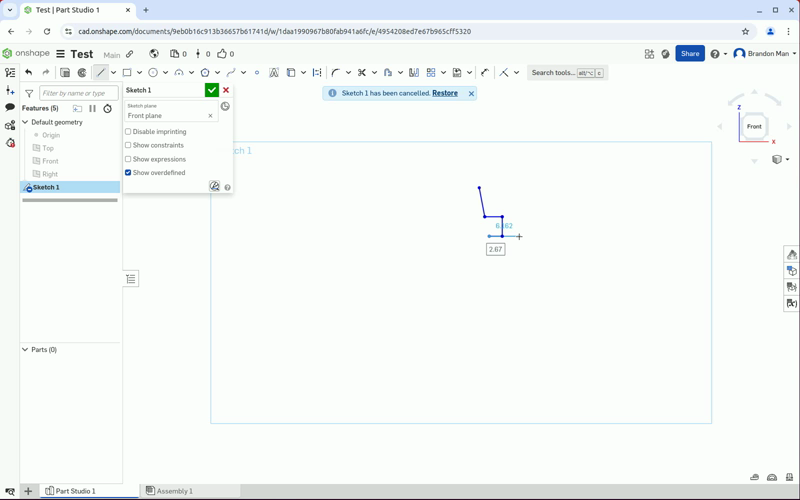
mouse_move(489, 292)
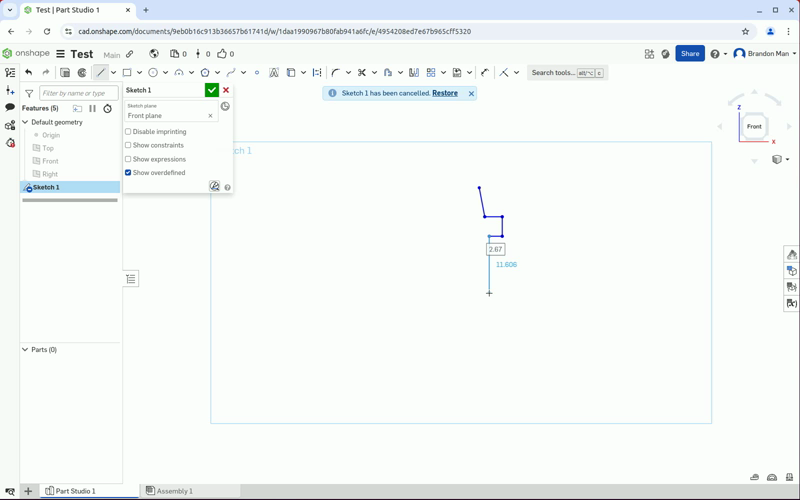
click(489, 292)
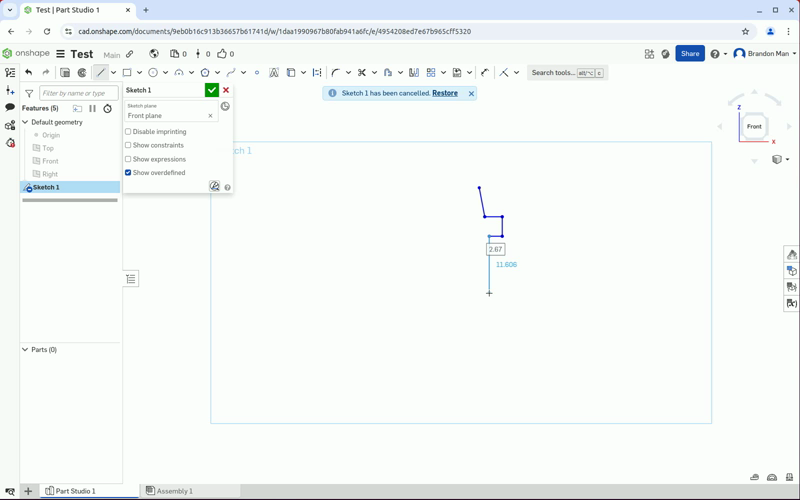
key_up(shift)
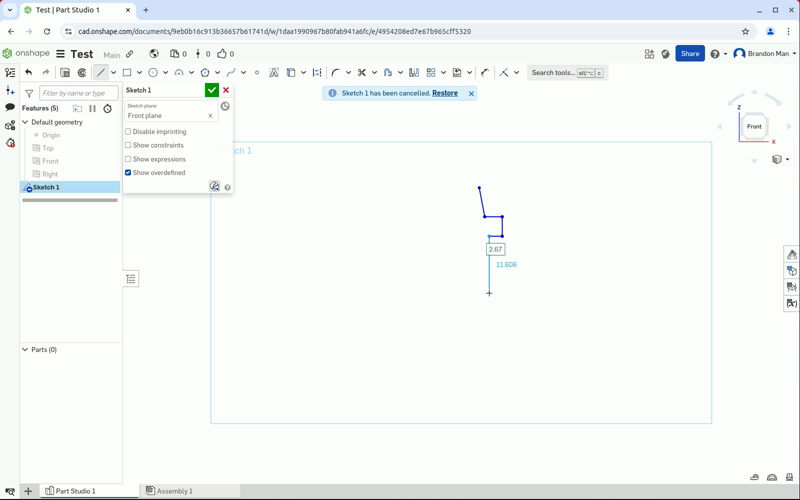
key_down(shift)
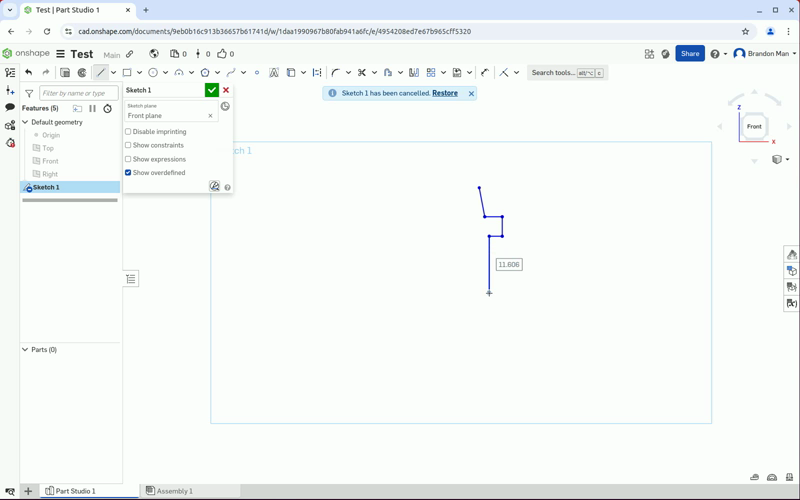
mouse_move(519, 292)
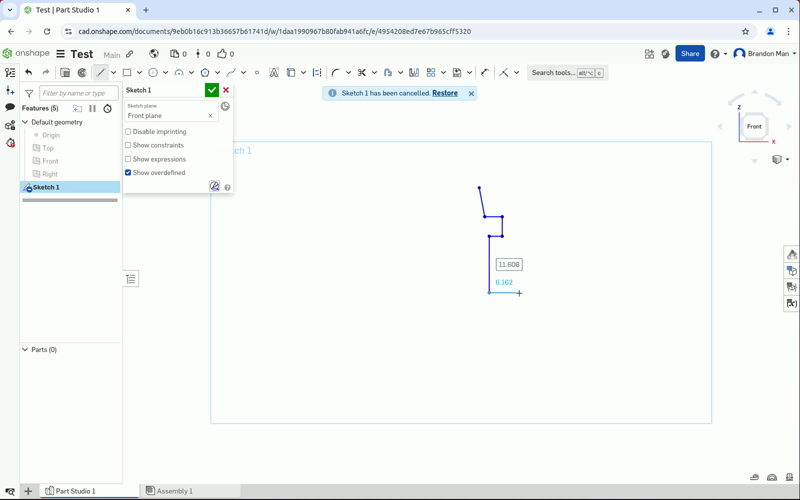
mouse_move(507, 292)
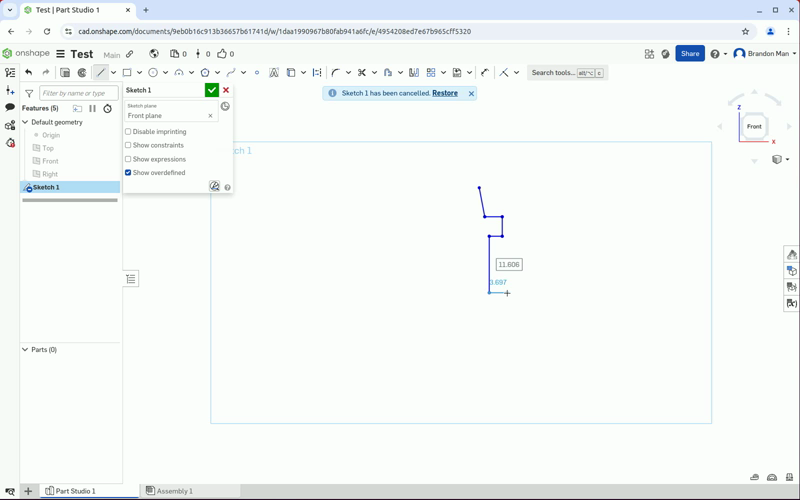
click(507, 292)
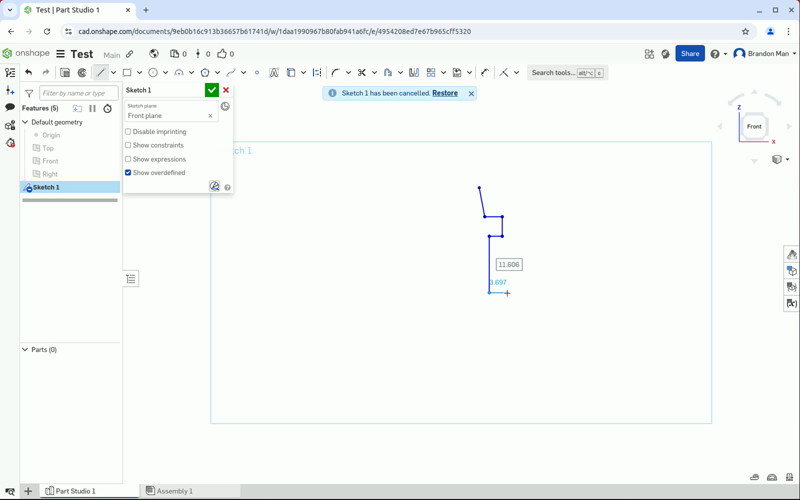
key_up(shift)
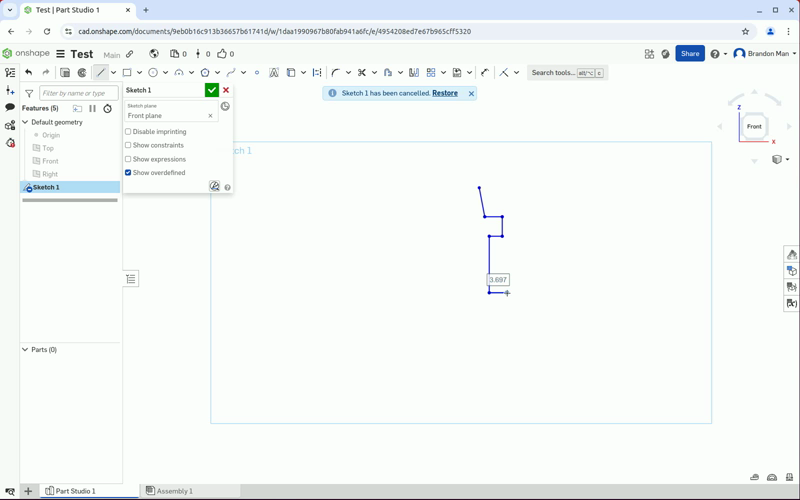
key_down(shift)
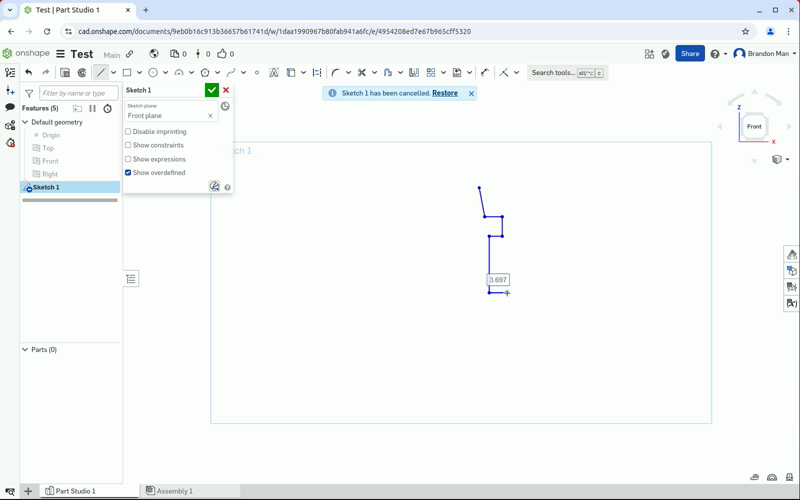
mouse_move(537, 292)
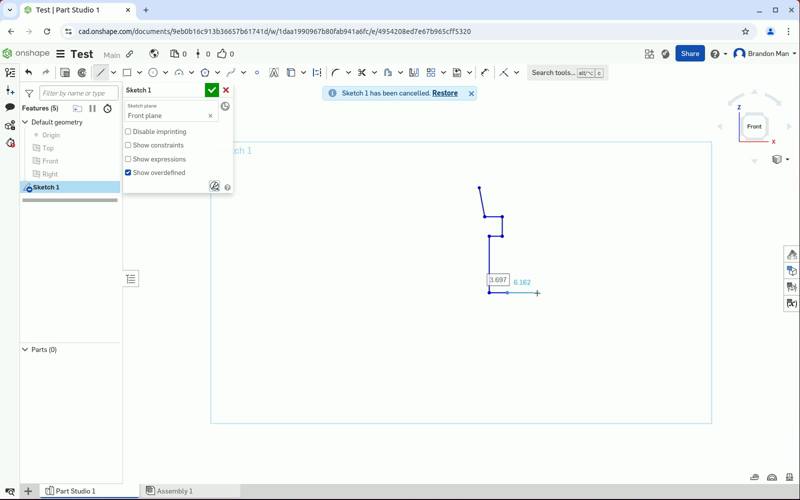
mouse_move(507, 312)
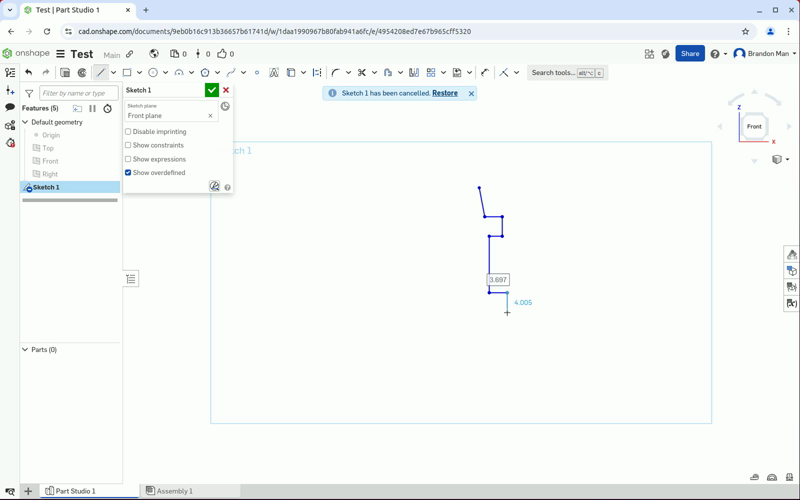
click(507, 312)
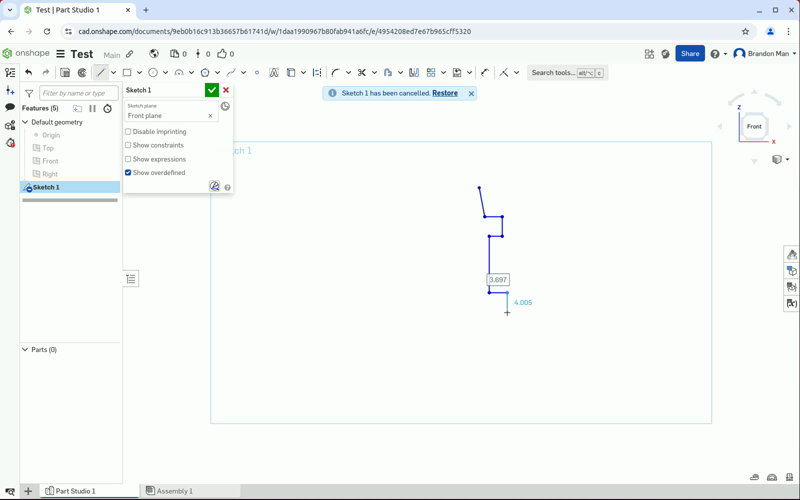
key_up(shift)
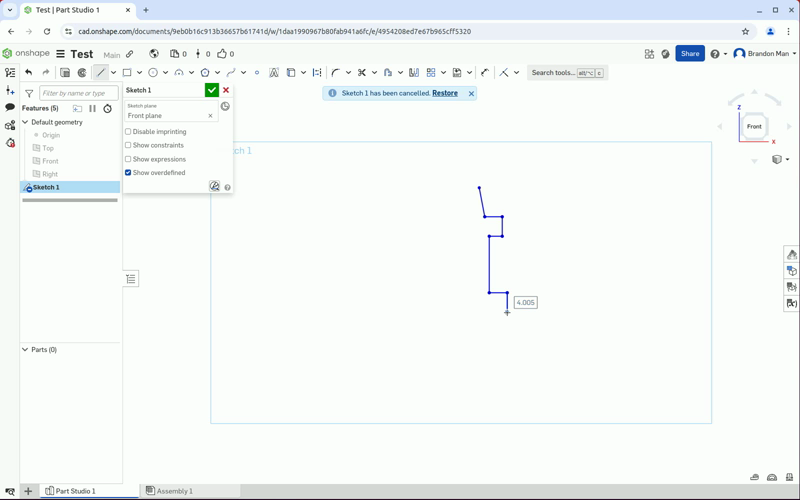
key_down(shift)
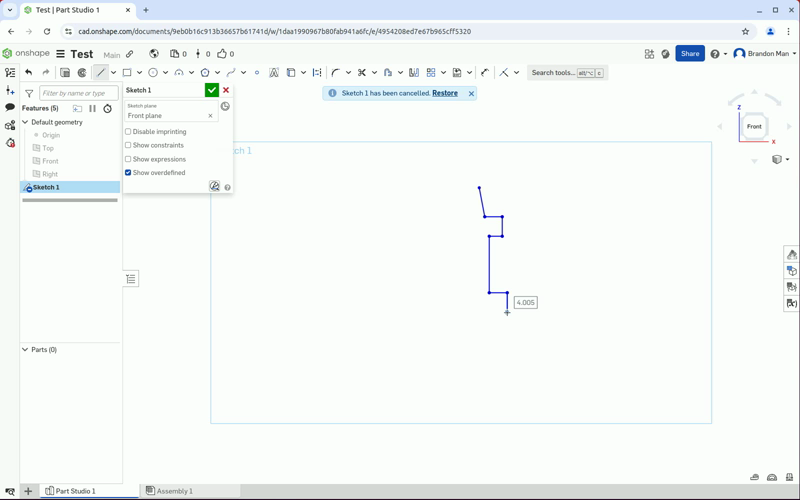
mouse_move(537, 312)
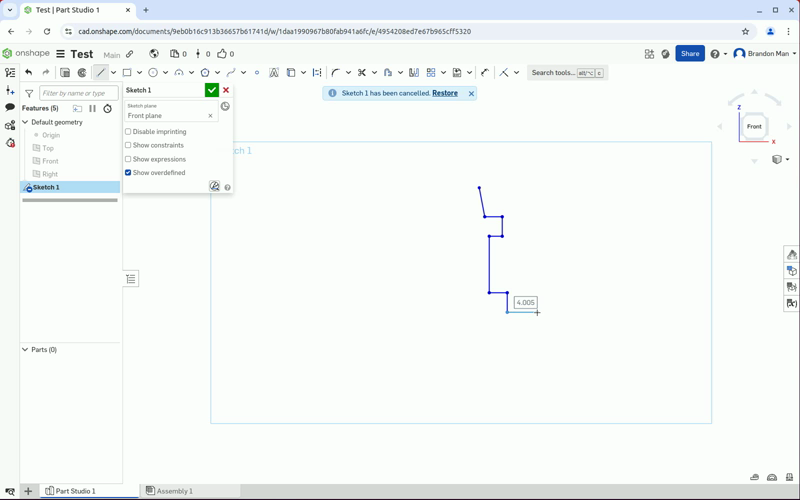
mouse_move(494, 312)
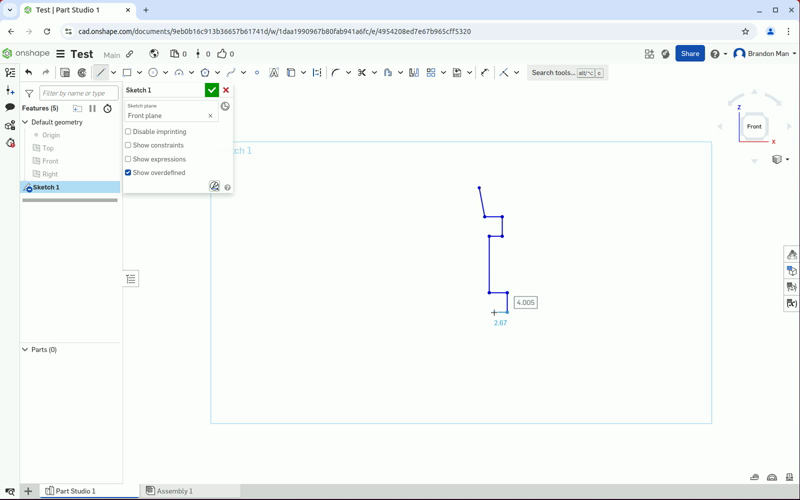
click(494, 312)
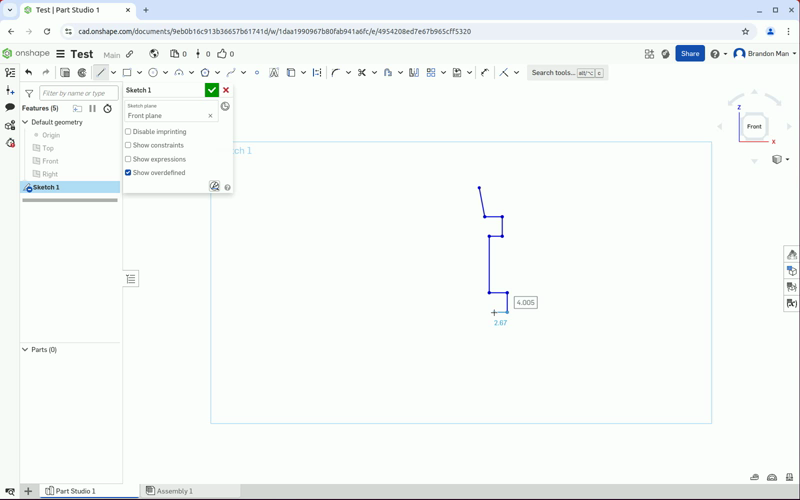
key_up(shift)
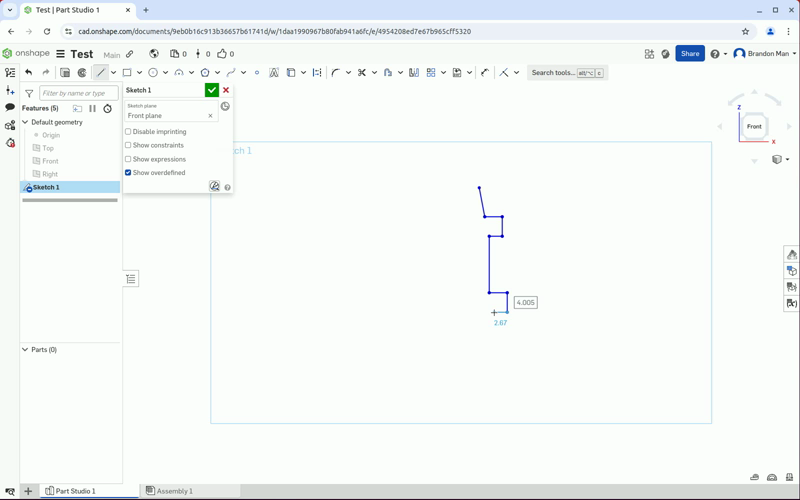
key_down(shift)
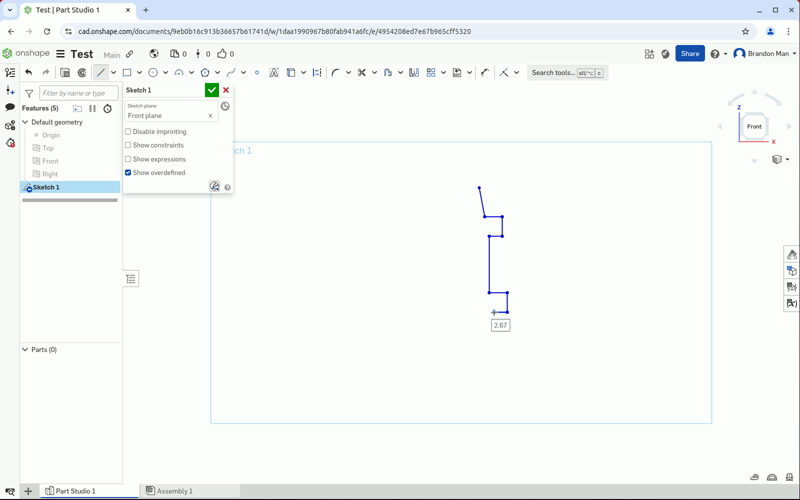
mouse_move(524, 312)
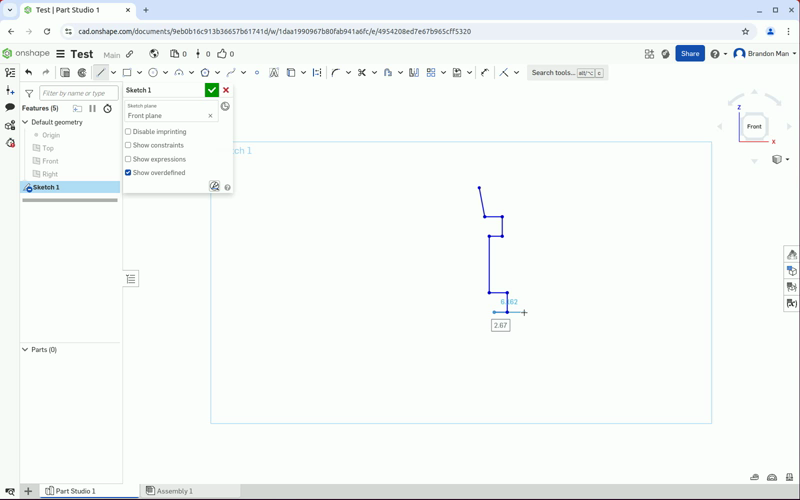
mouse_move(494, 341)
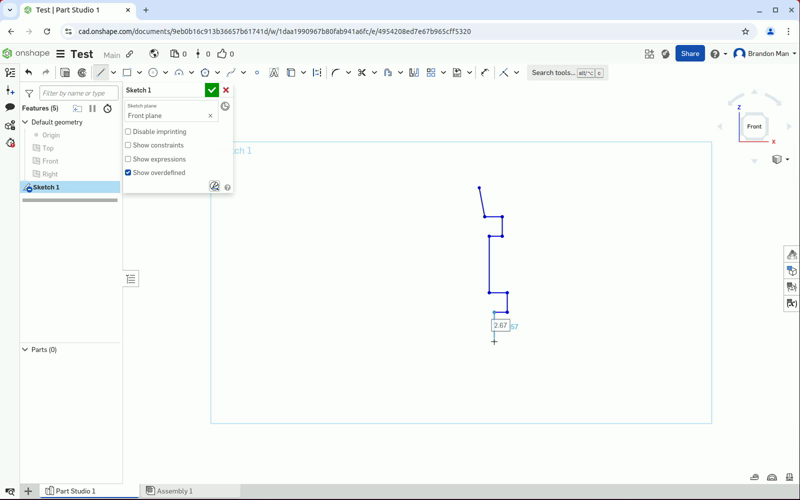
click(494, 341)
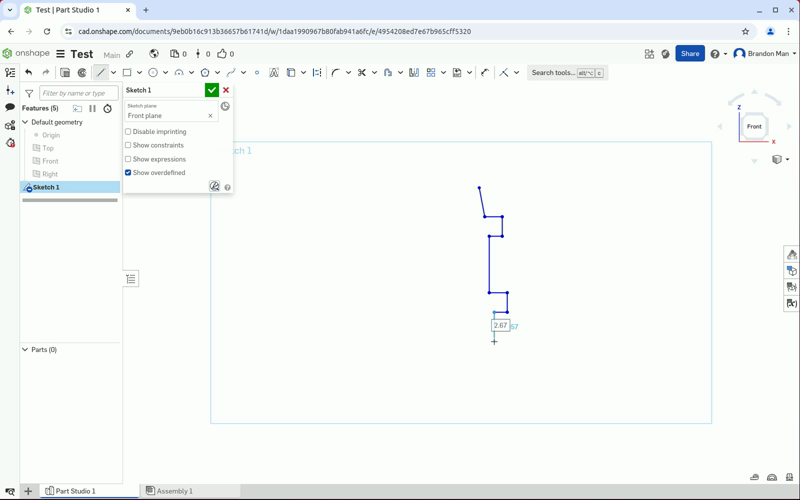
key_up(shift)
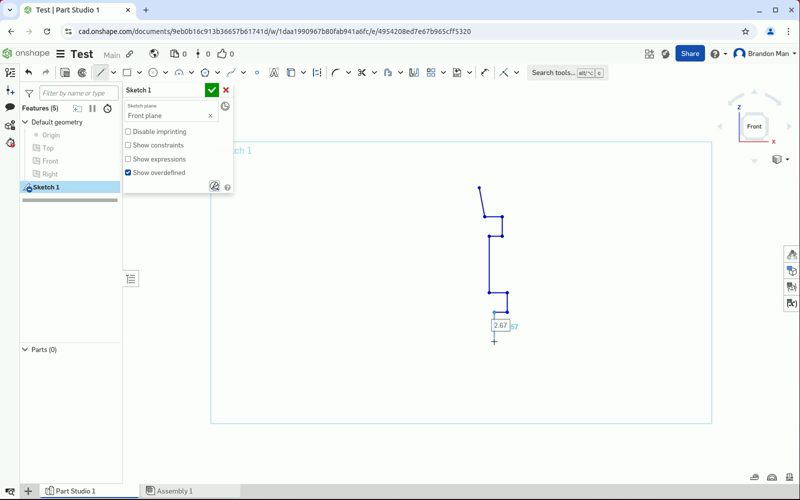
key(esc)
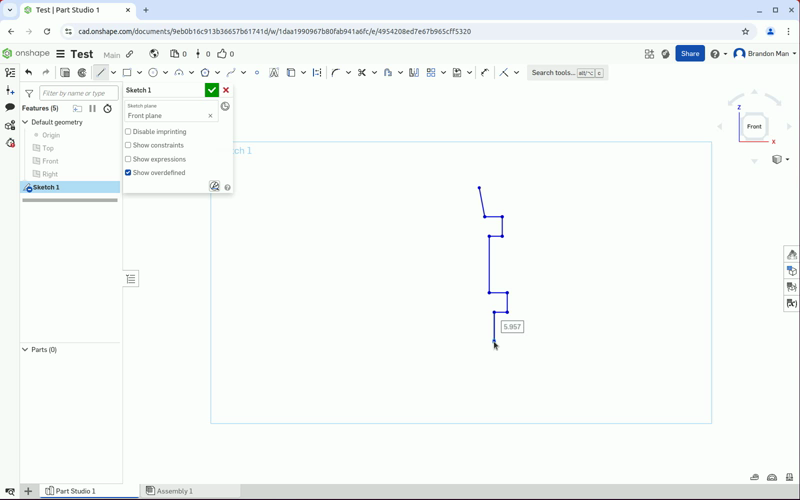
key(a)
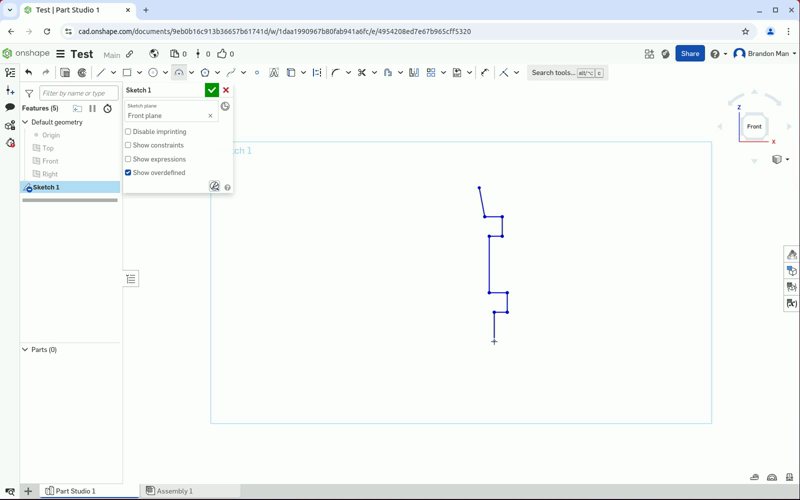
mouse_move(494, 341)
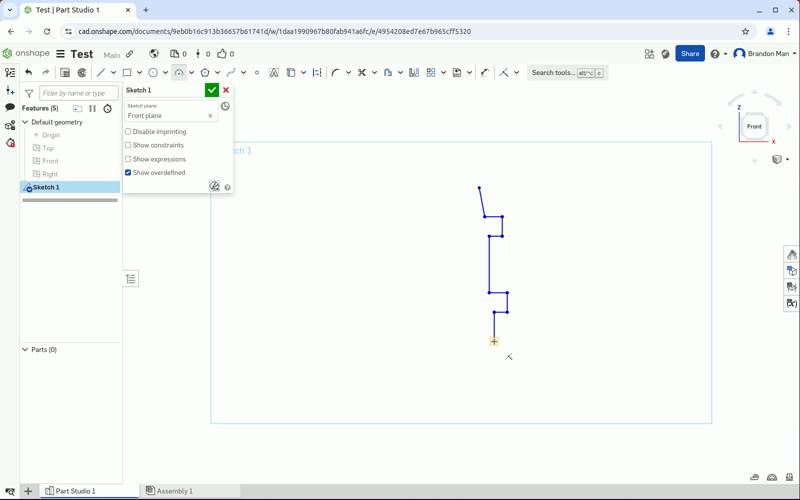
click(494, 341)
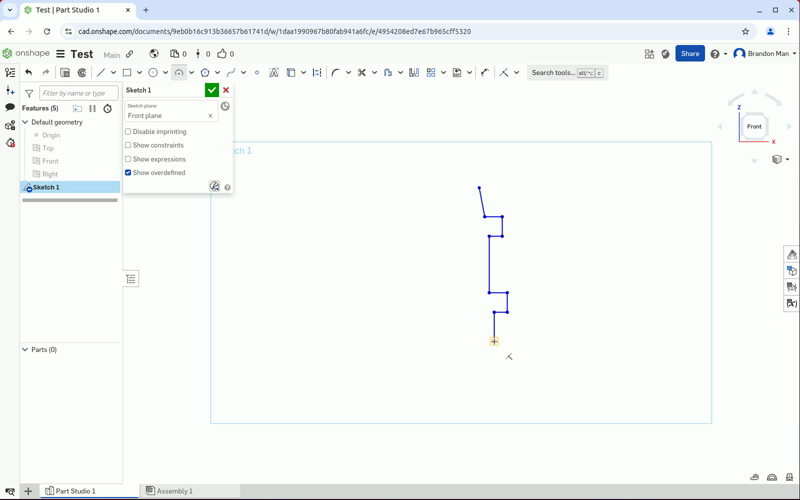
mouse_move(479, 187)
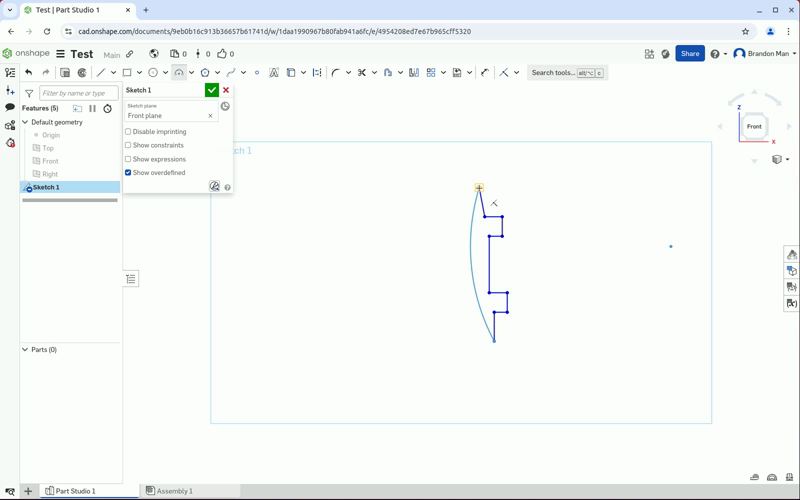
click(479, 187)
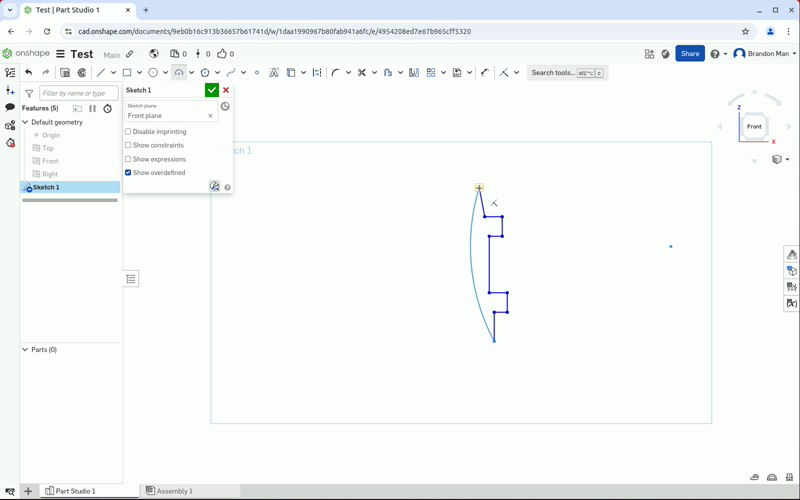
key_down(shift)
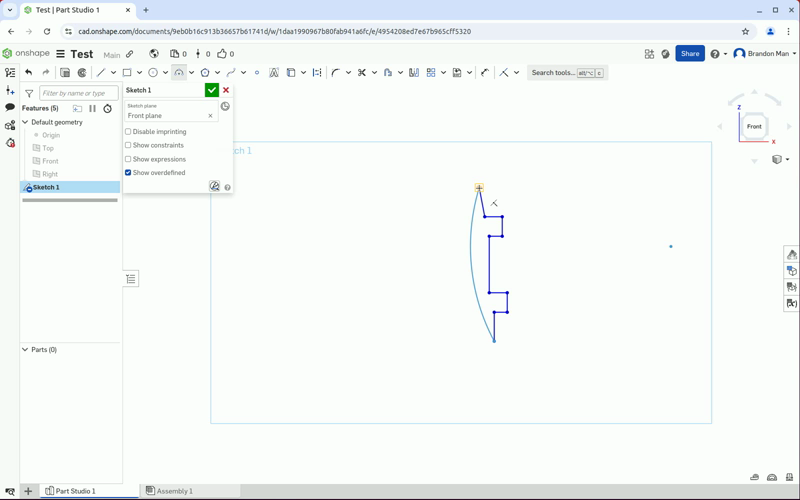
mouse_move(562, 257)
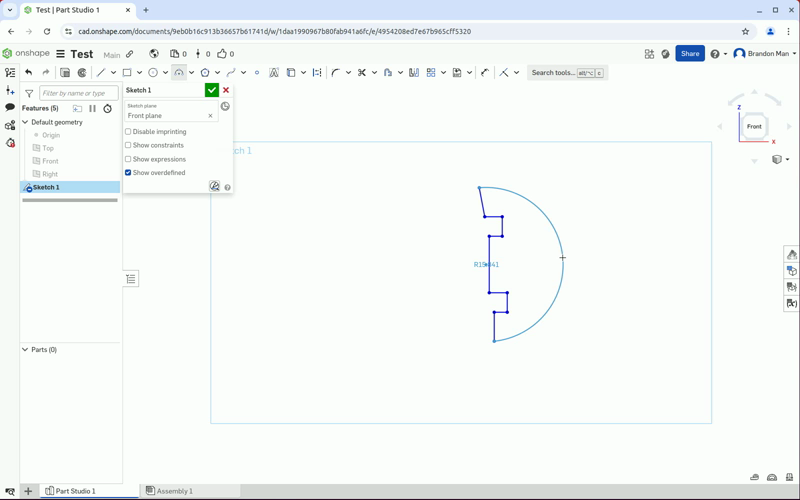
click(562, 257)
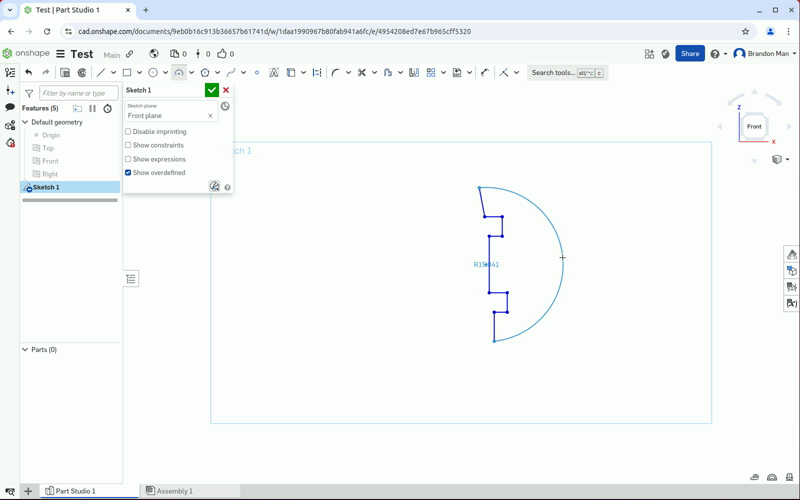
key_up(shift)
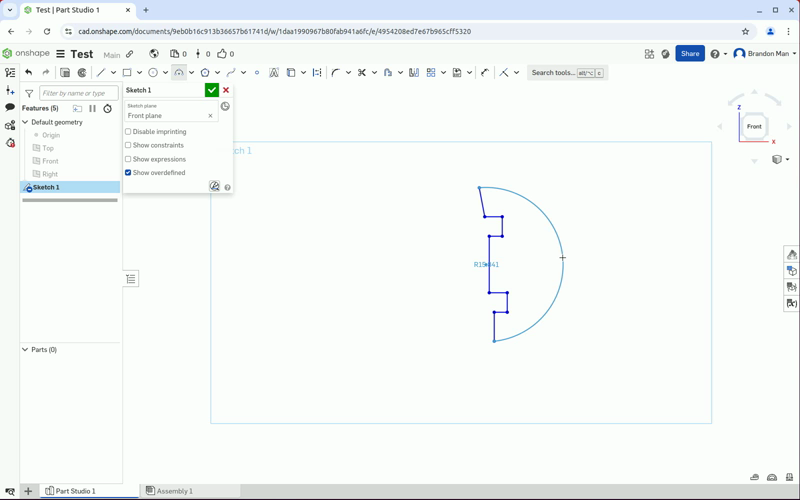
key(esc)
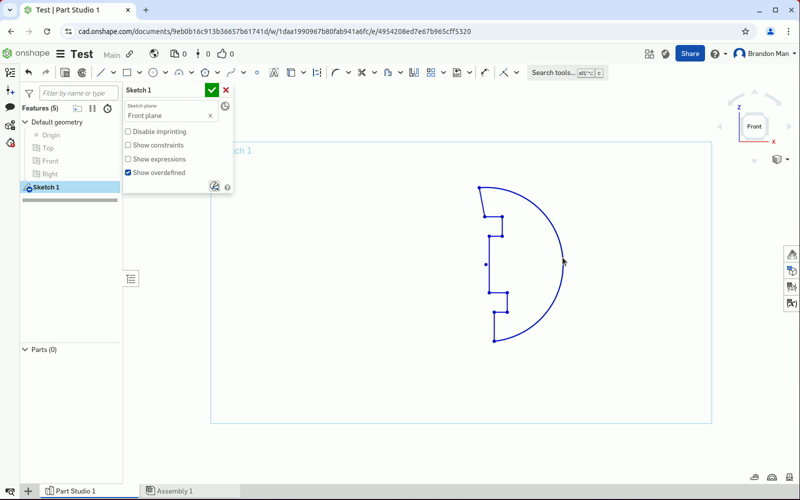
mouse_move(511, 231)
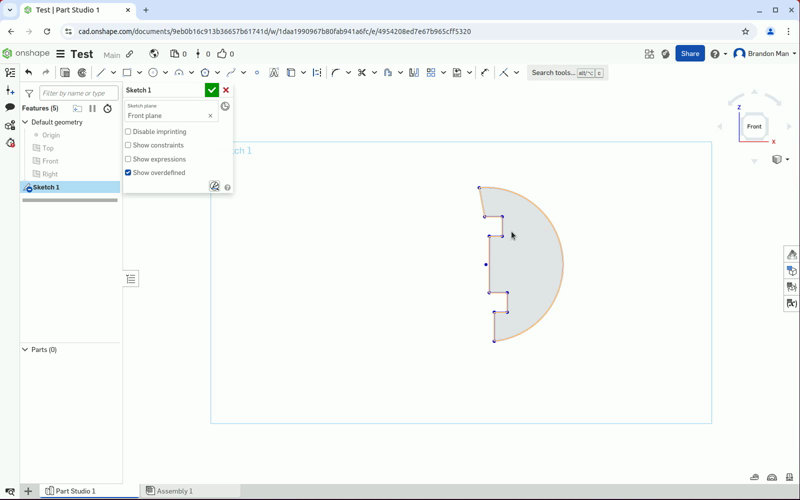
click(511, 231)
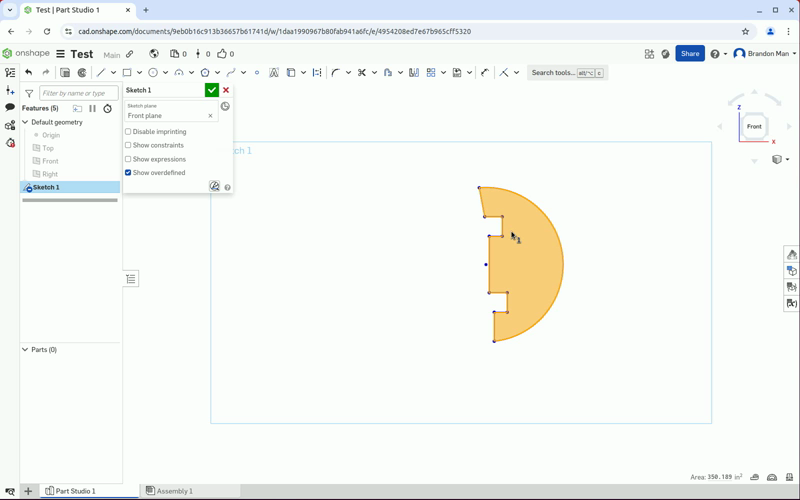
mouse_move(73, 352)
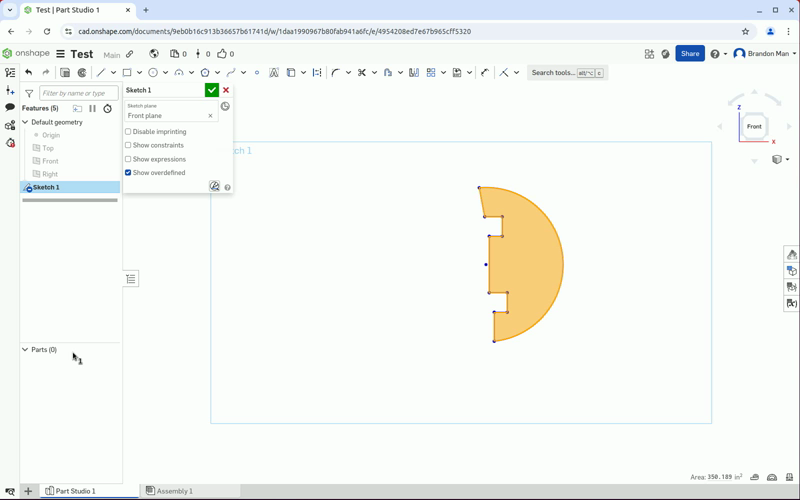
key(shift+y)
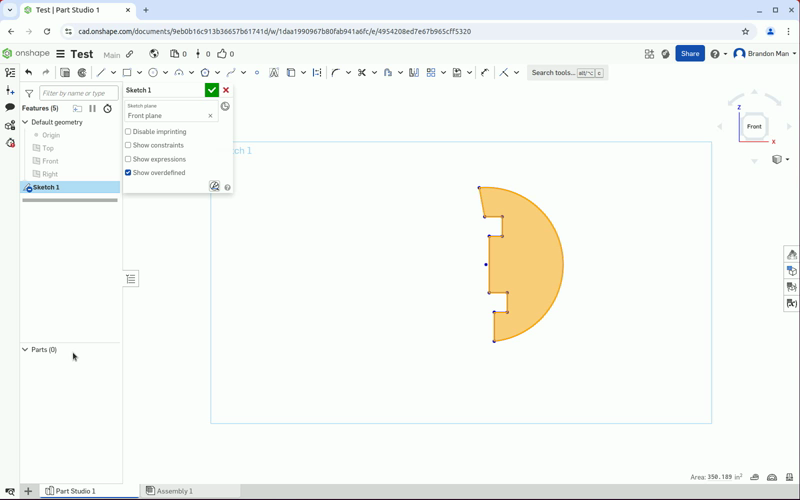
key(shift+e)
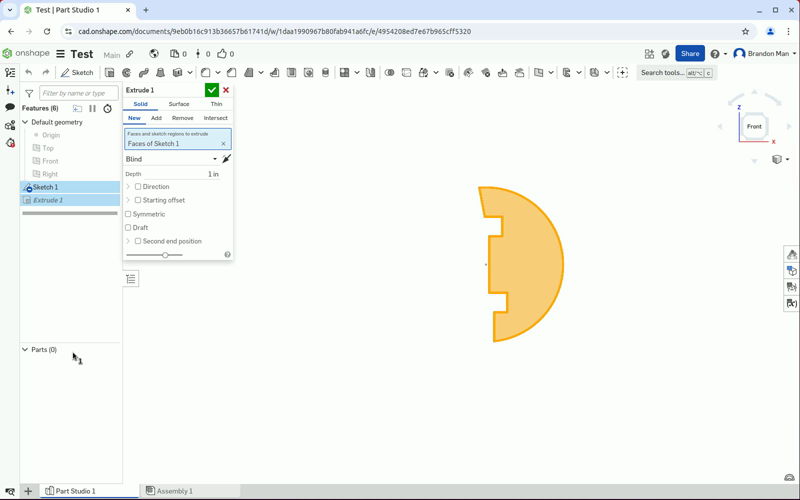
mouse_move(143, 106)
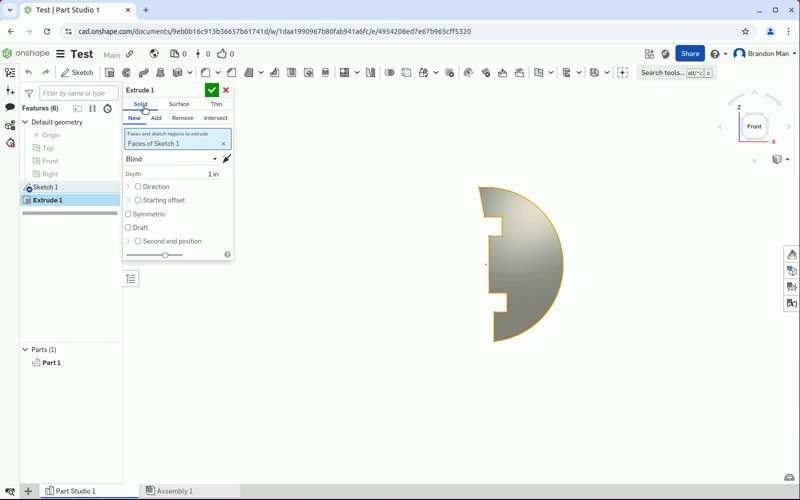
click(143, 106)
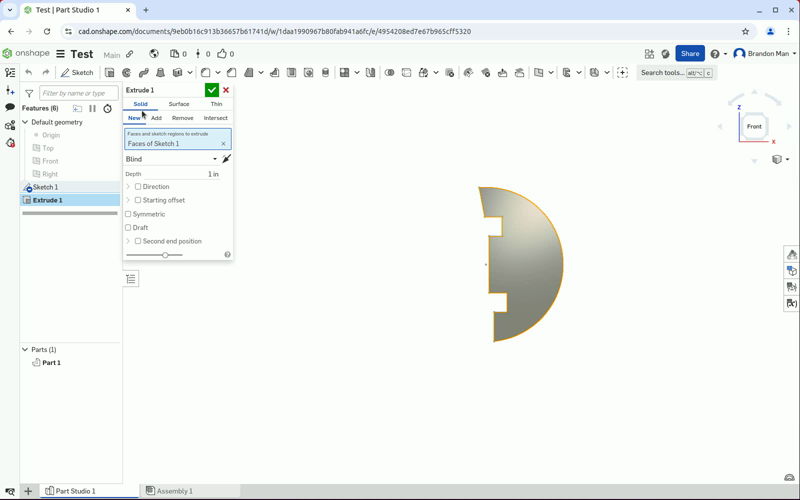
mouse_move(137, 120)
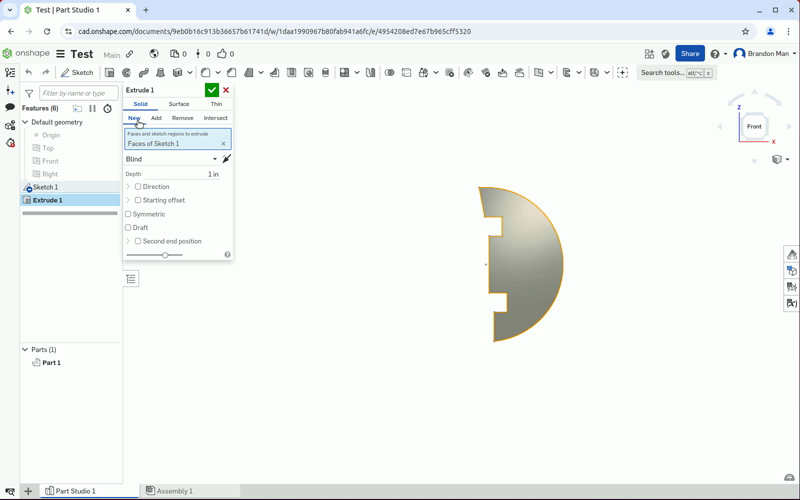
click(137, 120)
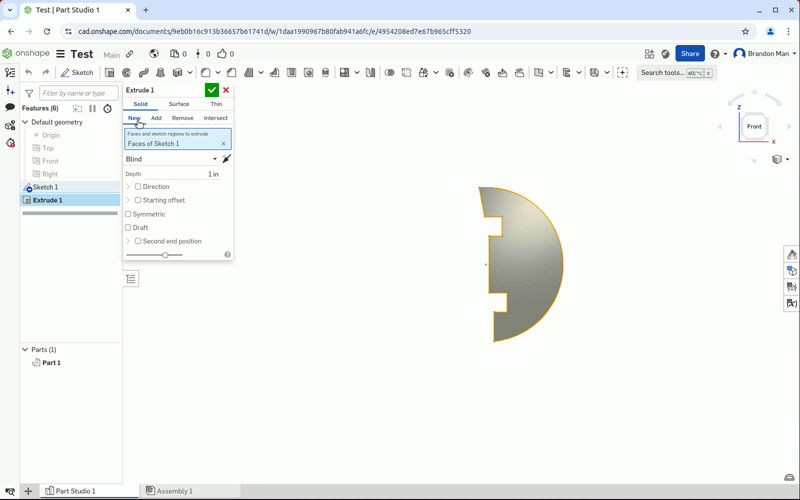
key(tab, 4)
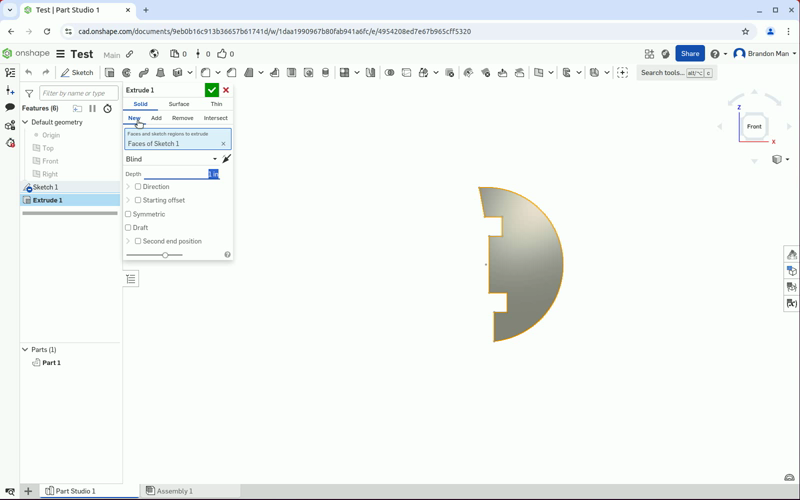
text(23.108)
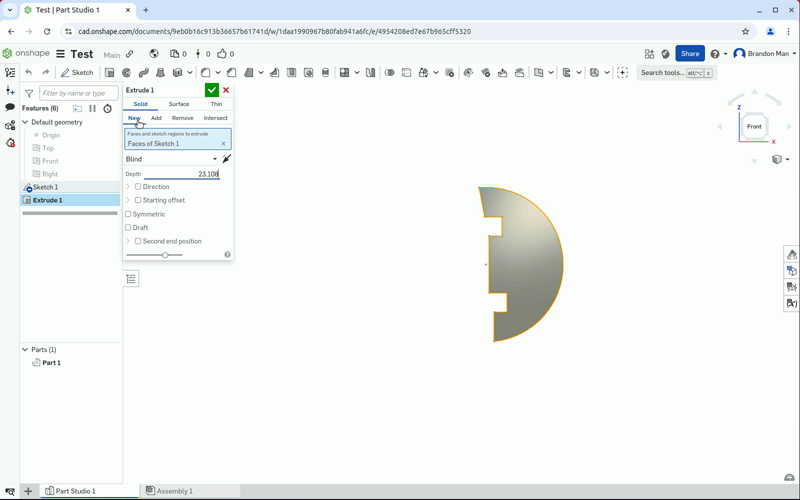
key(enter)
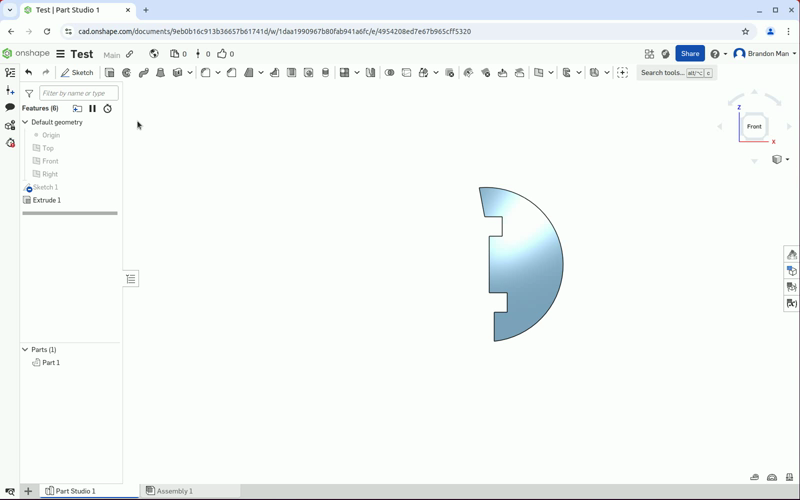
key(shift+h)
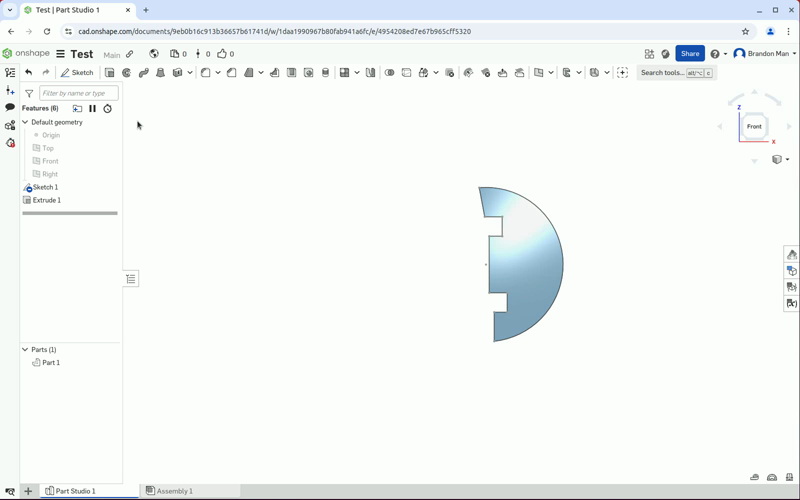
key(shift+h)
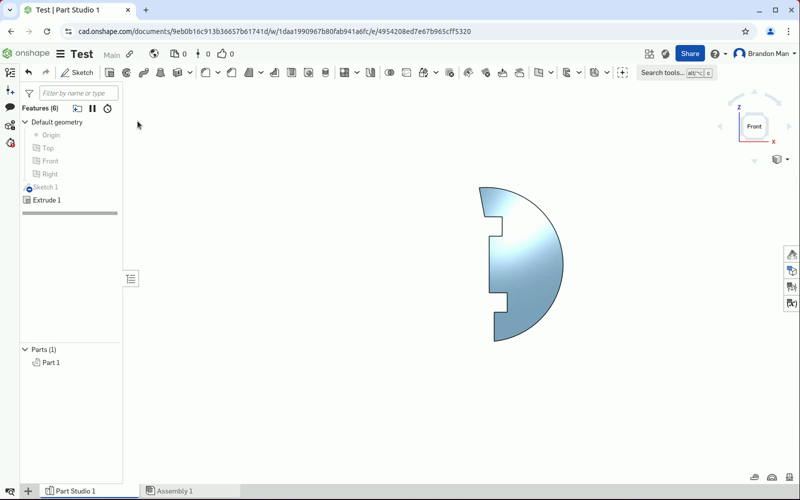
mouse_move(73, 189)
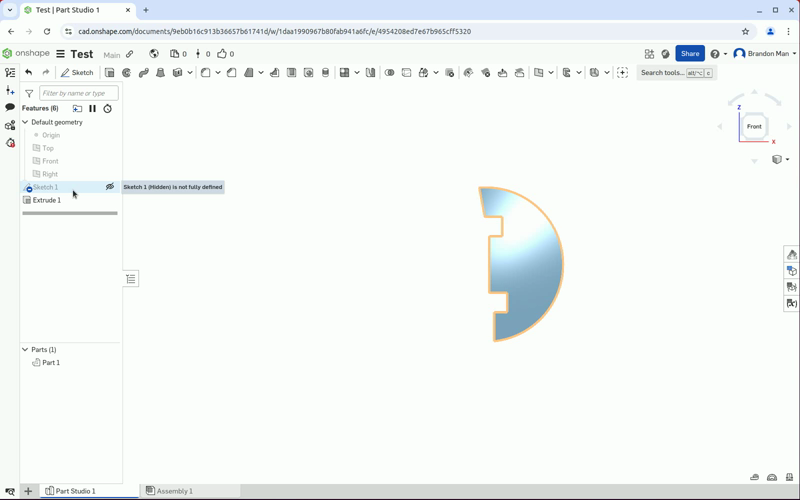
click(73, 189)
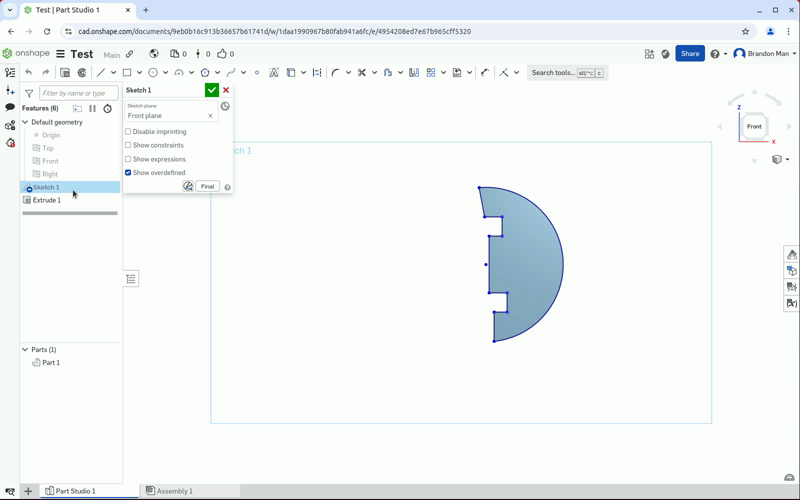
mouse_move(229, 92)
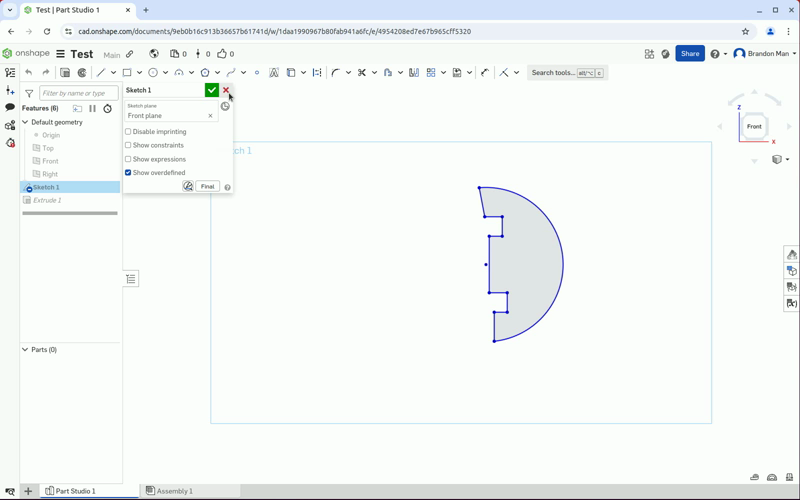
click(229, 92)
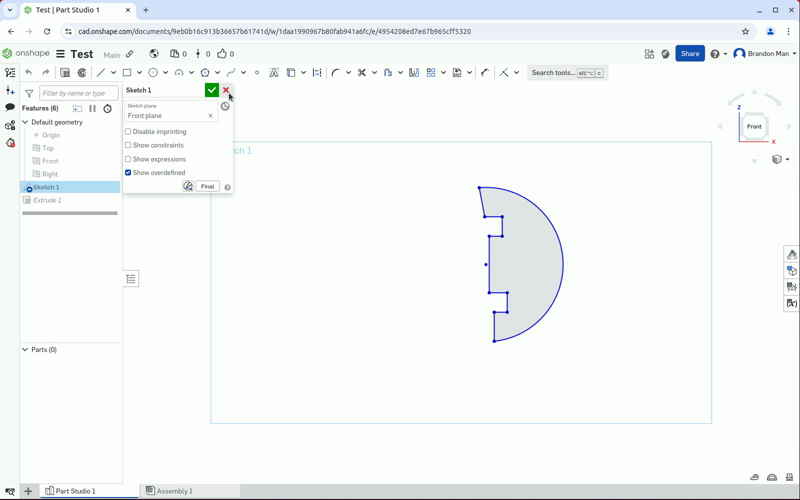
key(shift+s)
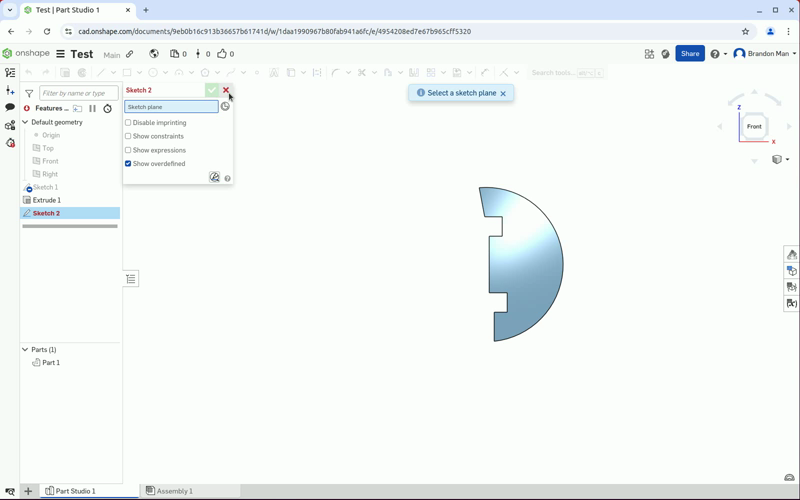
mouse_move(73, 163)
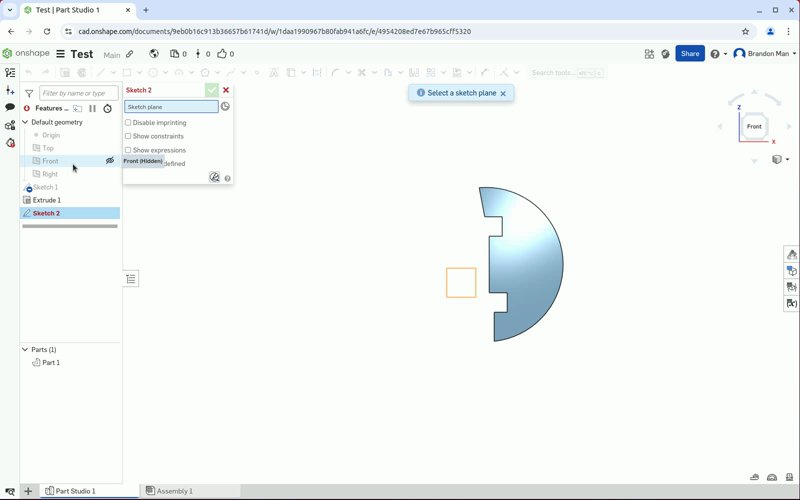
click(73, 163)
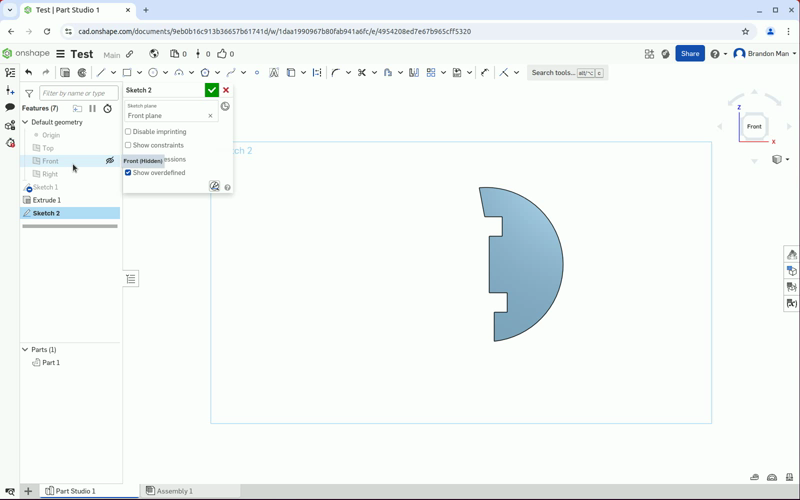
mouse_move(73, 352)
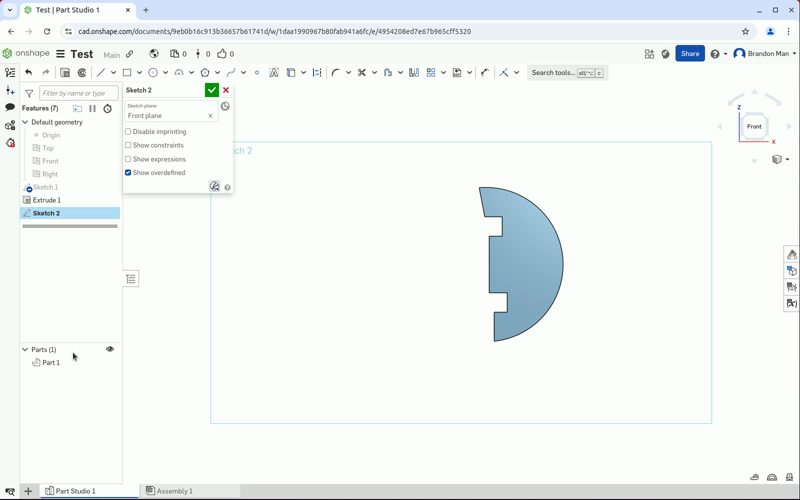
key(y)
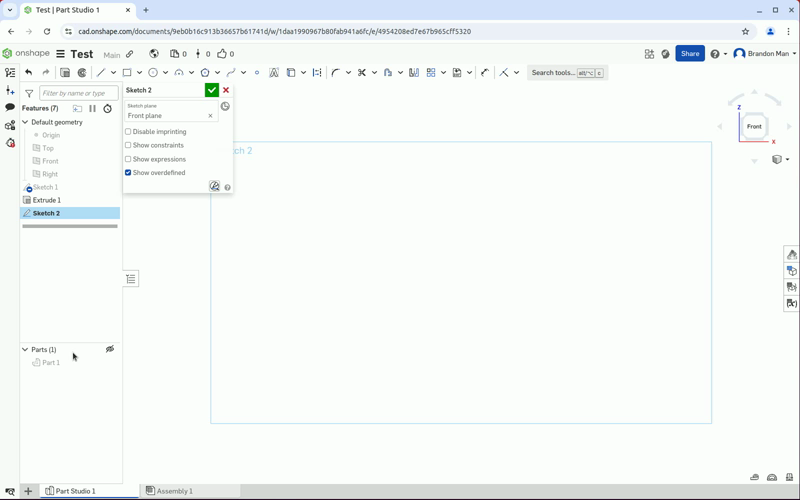
key(l)
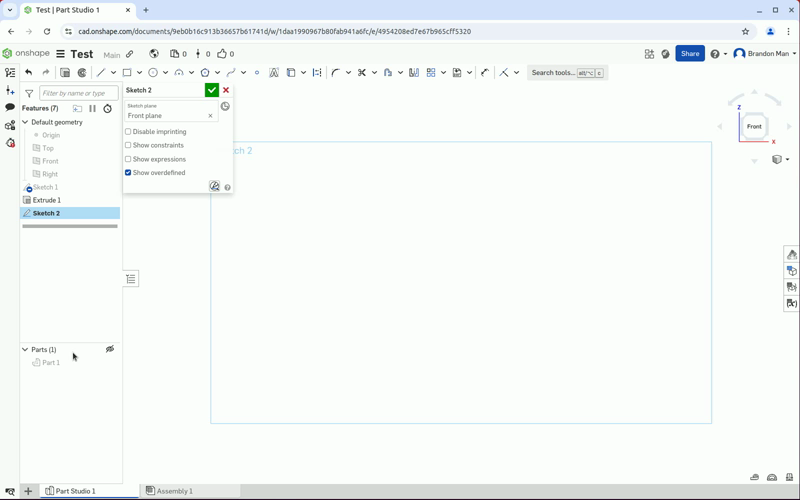
key_down(shift)
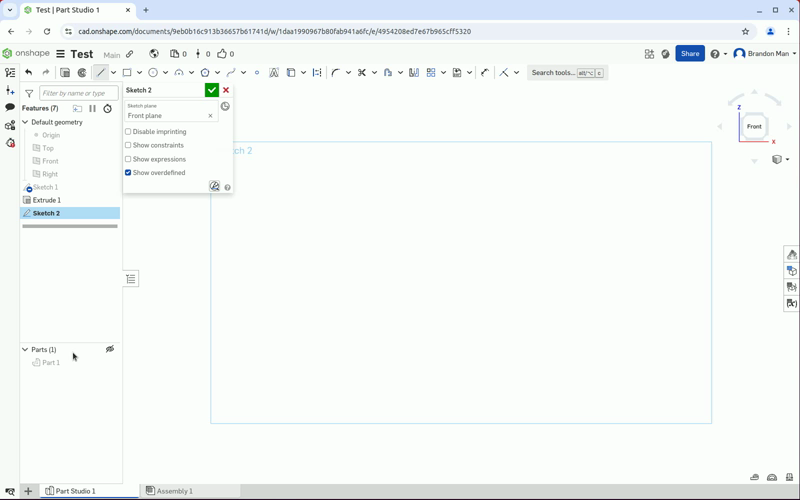
mouse_move(479, 218)
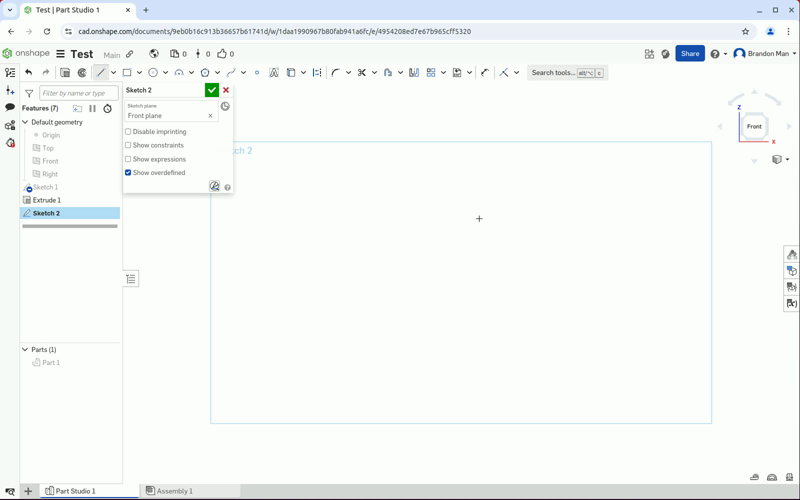
click(479, 218)
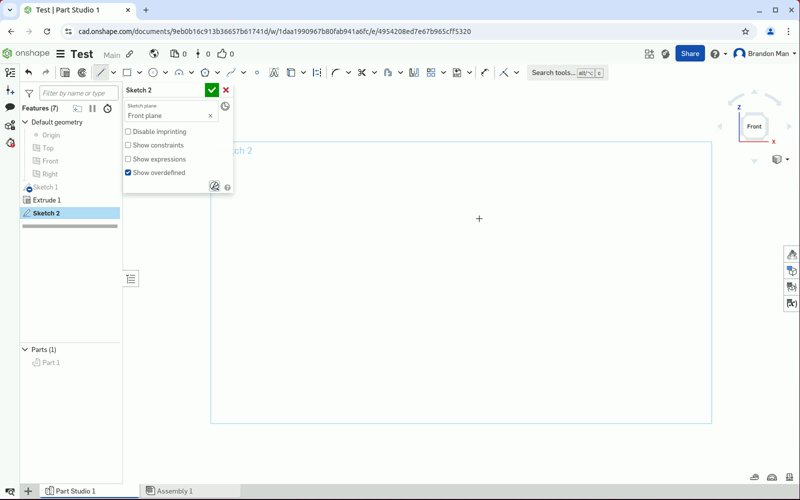
key_up(shift)
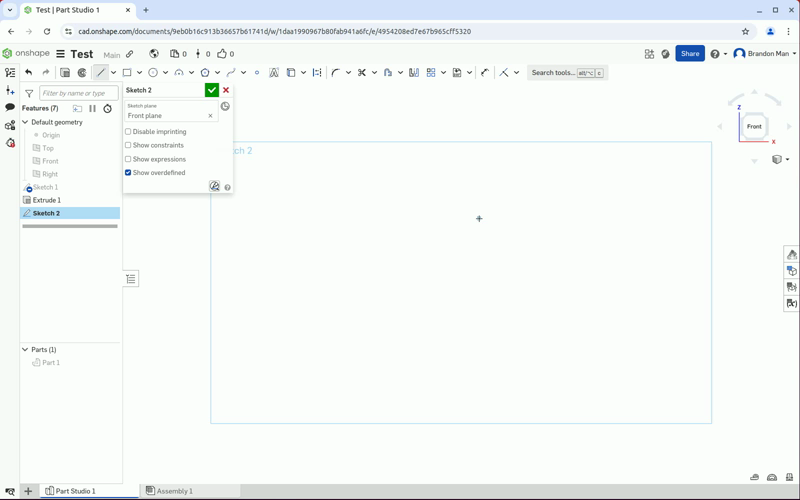
key_down(shift)
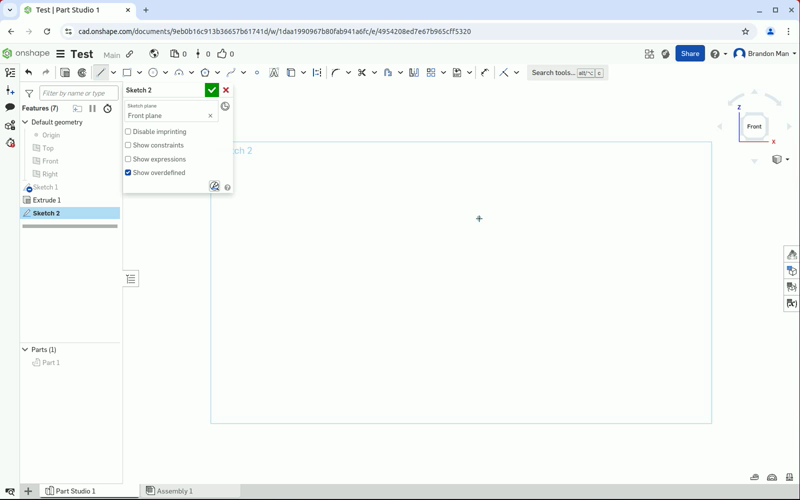
mouse_move(509, 218)
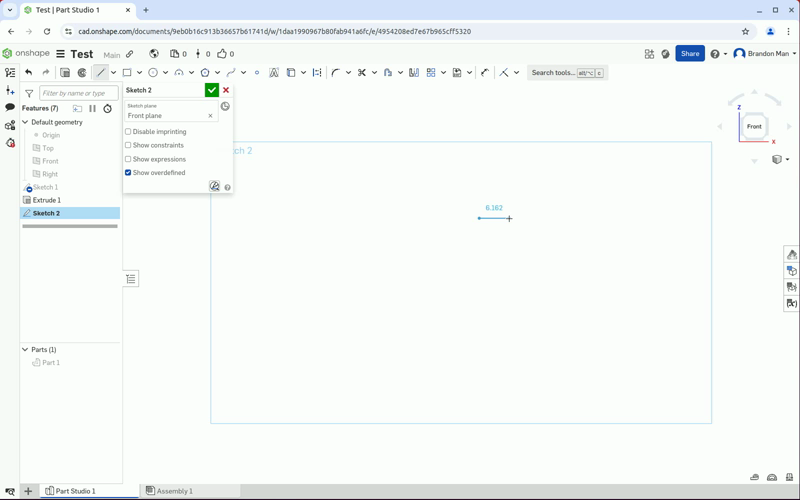
mouse_move(484, 217)
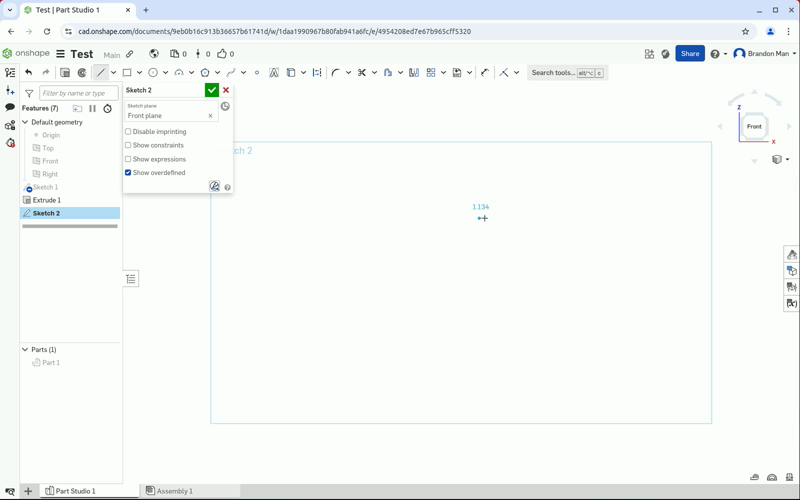
scroll(6)
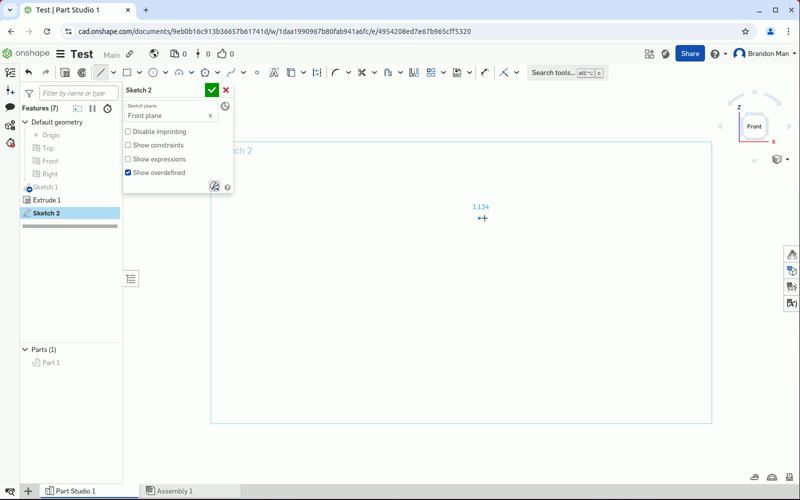
scroll(6)
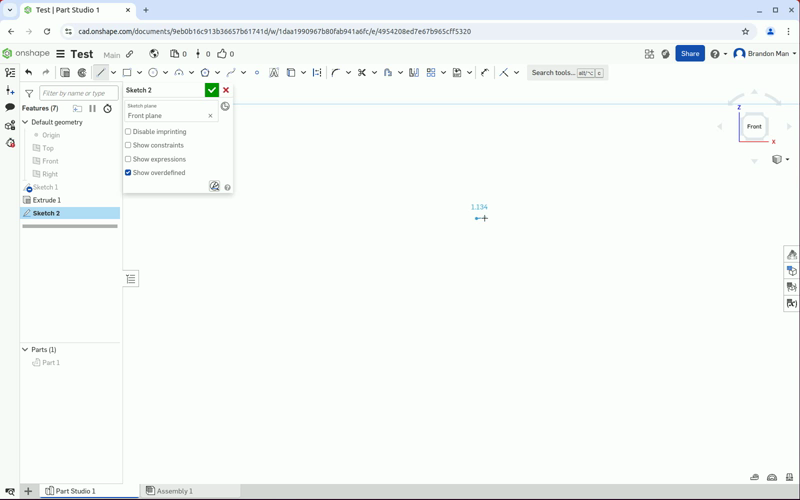
scroll(6)
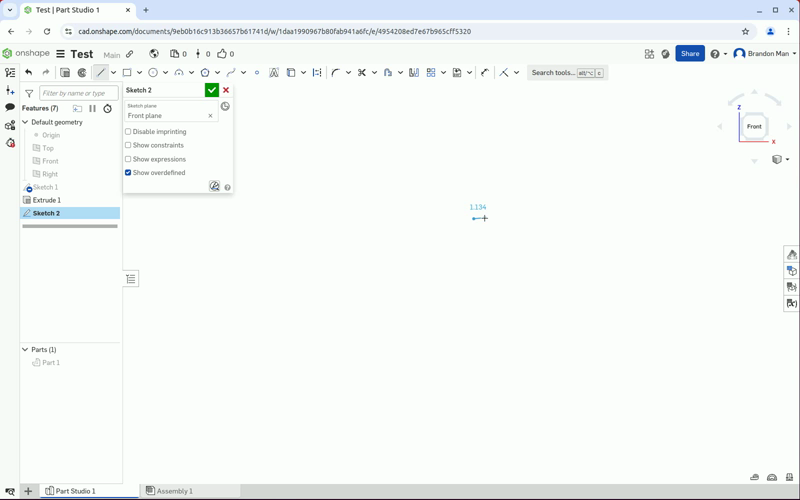
scroll(6)
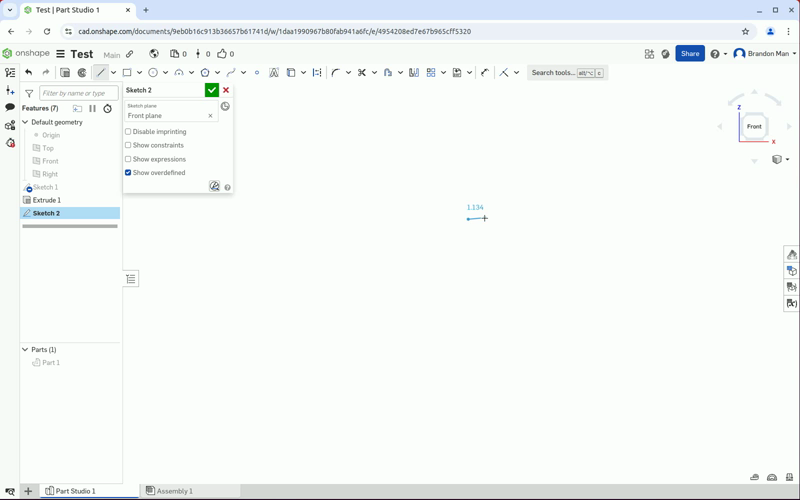
scroll(6)
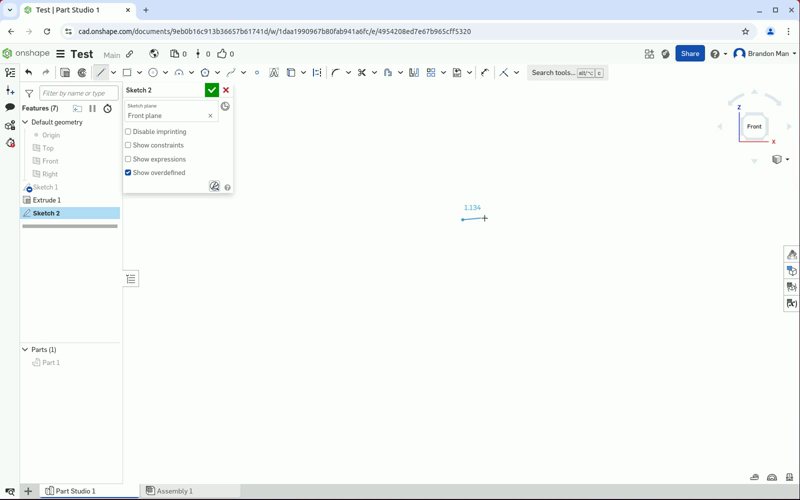
scroll(6)
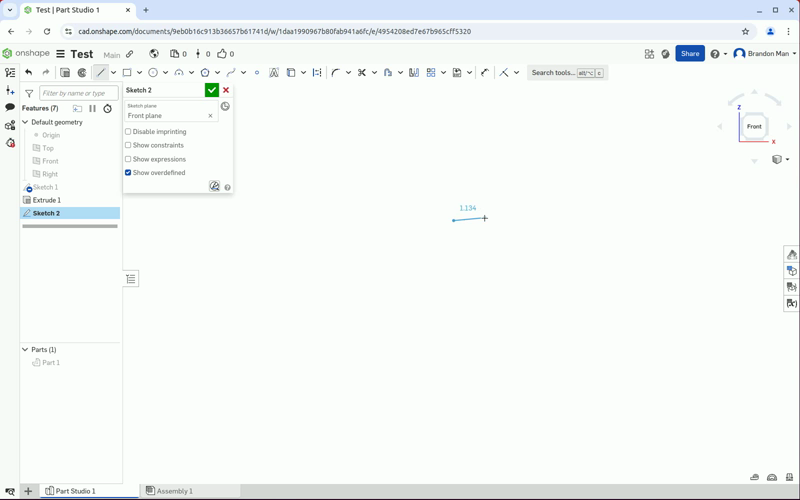
scroll(6)
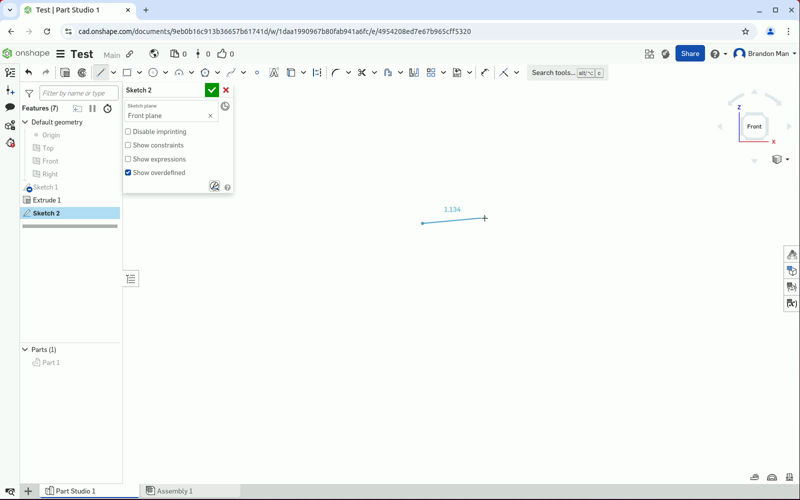
click(484, 217)
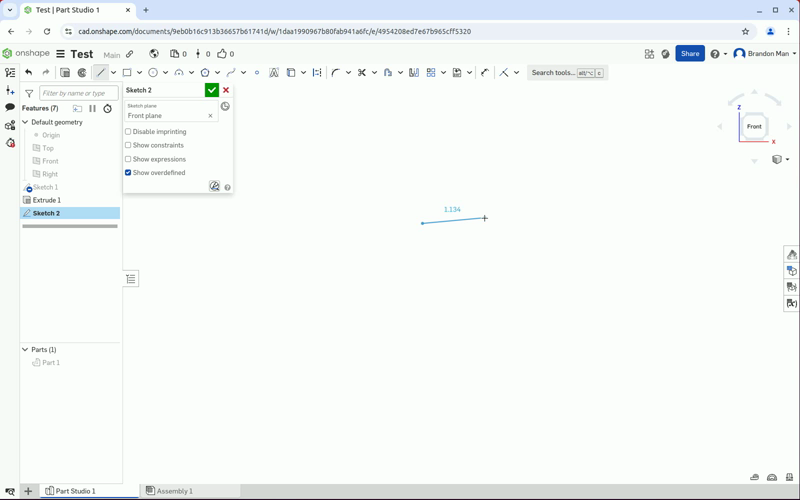
scroll(-6)
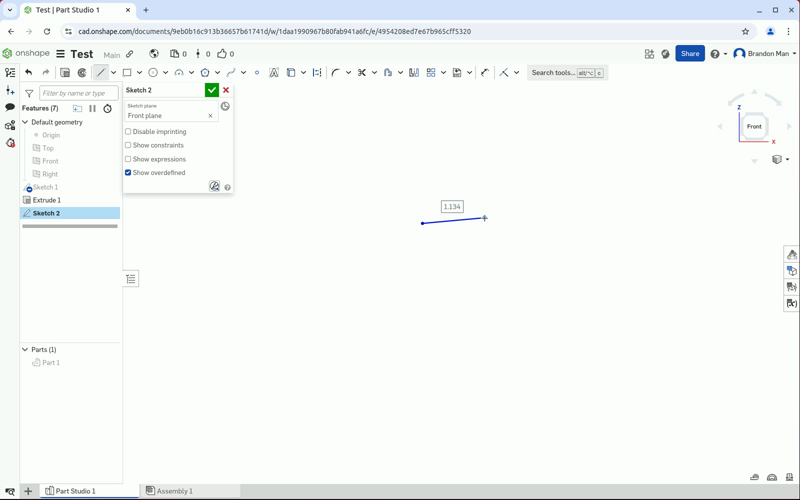
scroll(-6)
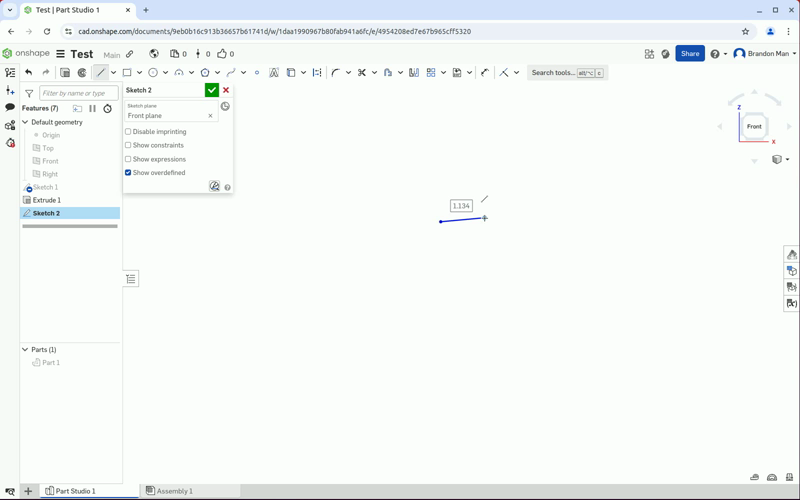
scroll(-6)
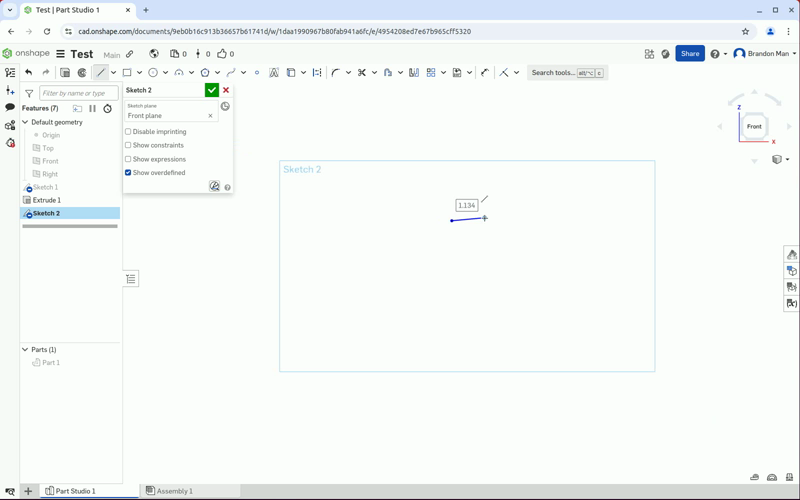
scroll(-6)
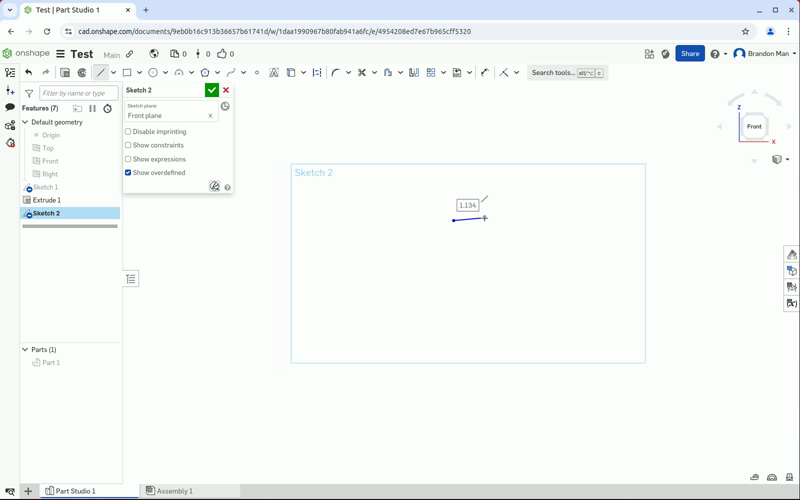
scroll(-6)
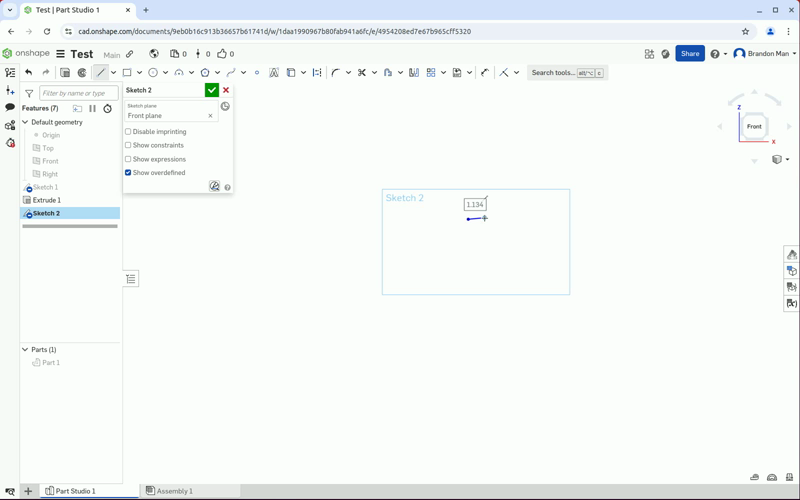
scroll(-6)
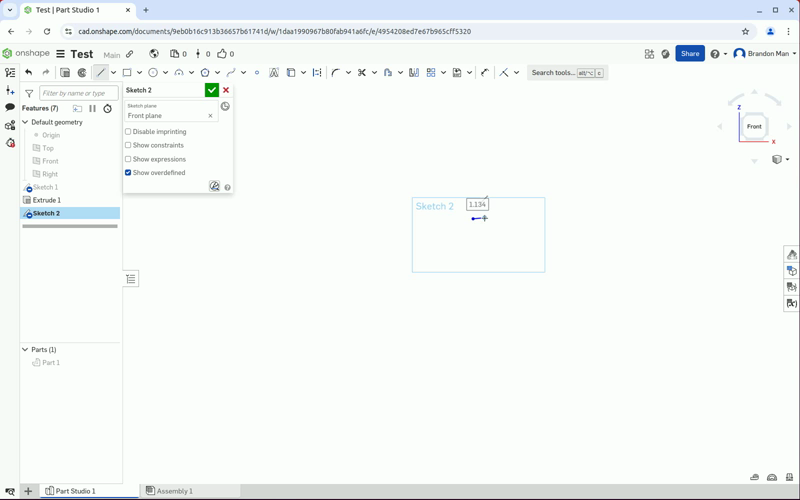
scroll(-6)
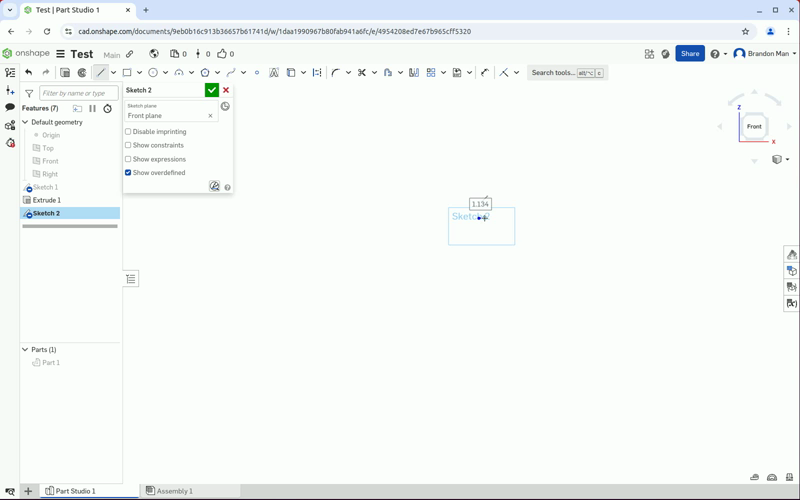
key_up(shift)
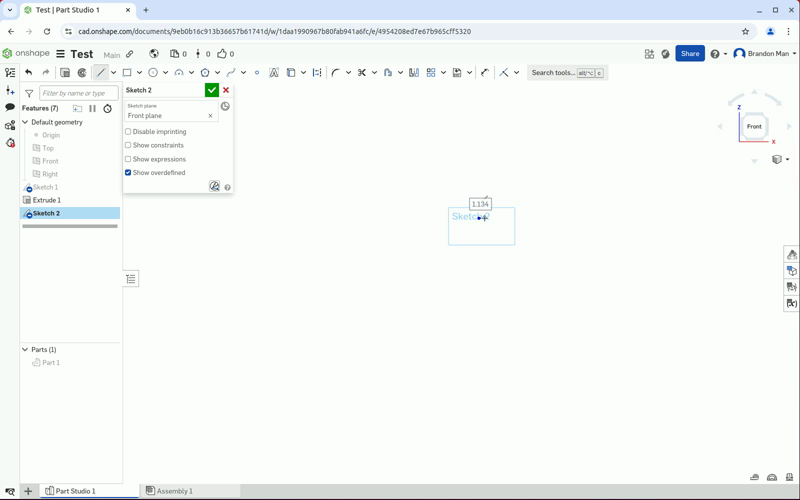
key_down(shift)
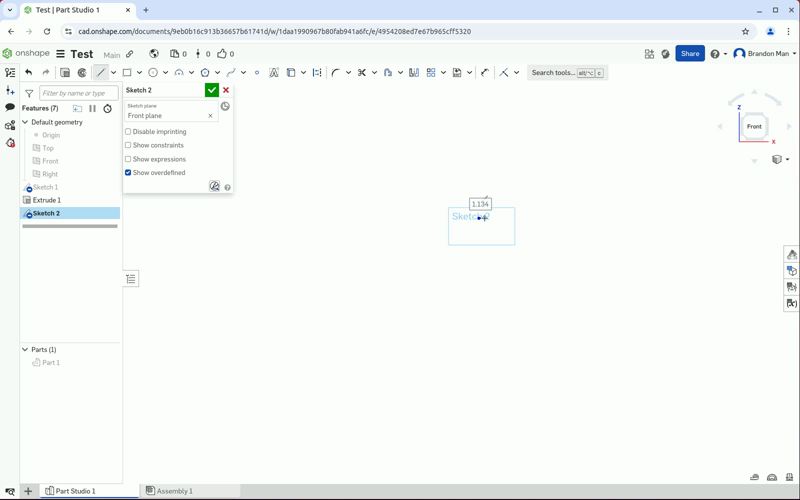
mouse_move(514, 217)
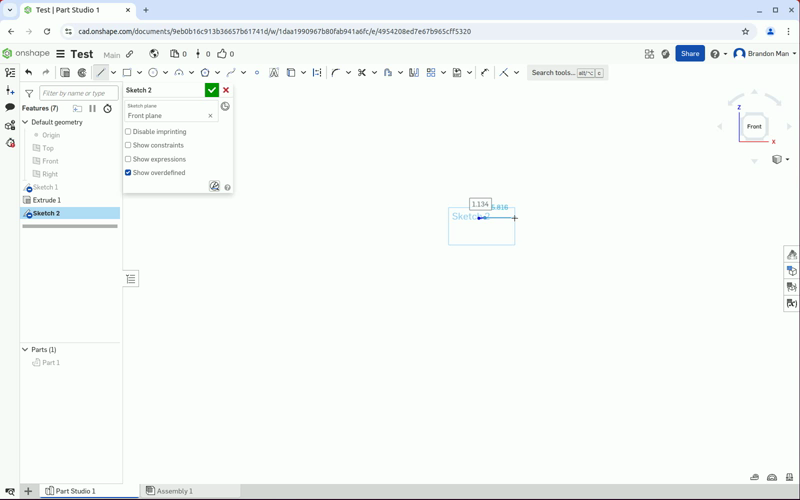
mouse_move(479, 187)
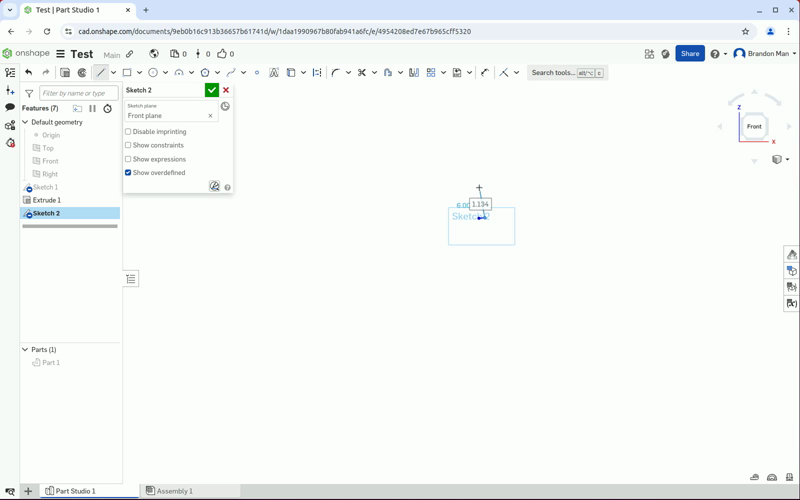
click(479, 187)
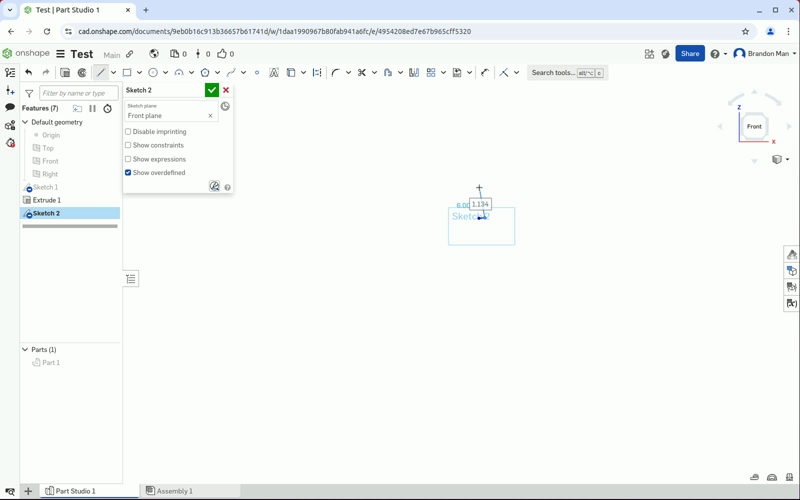
key_up(shift)
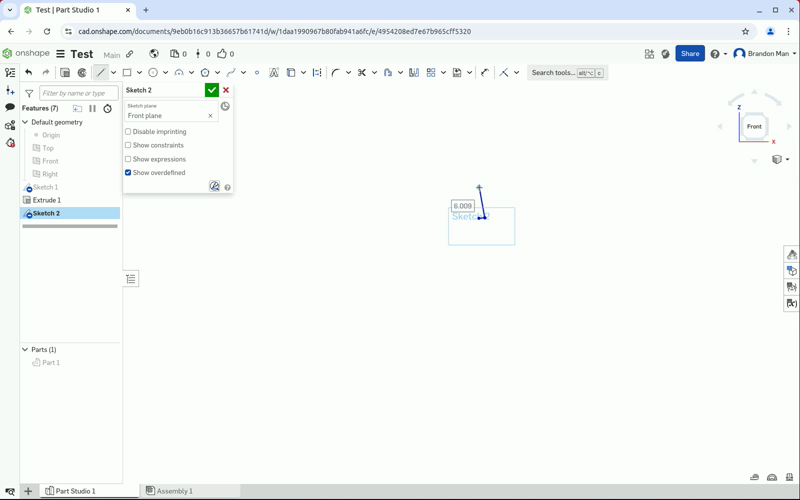
mouse_move(509, 187)
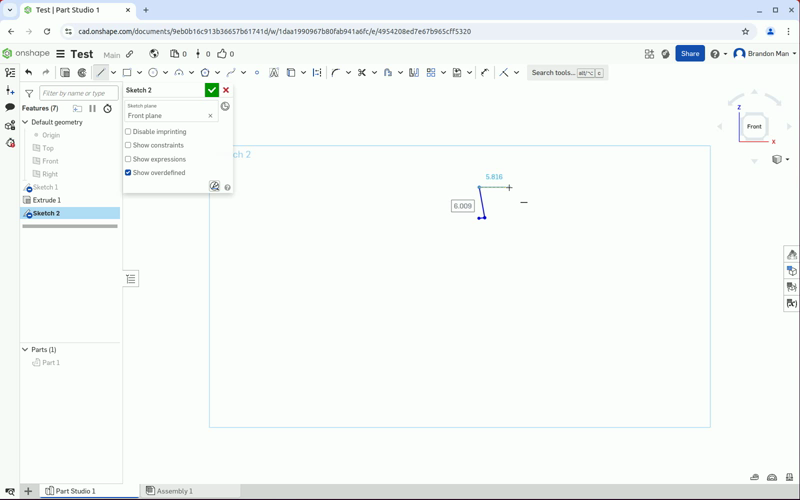
key_down(shift)
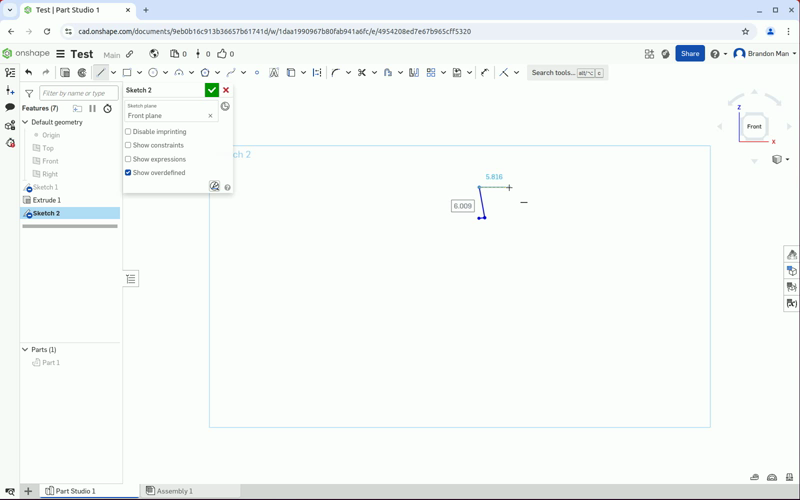
mouse_move(479, 218)
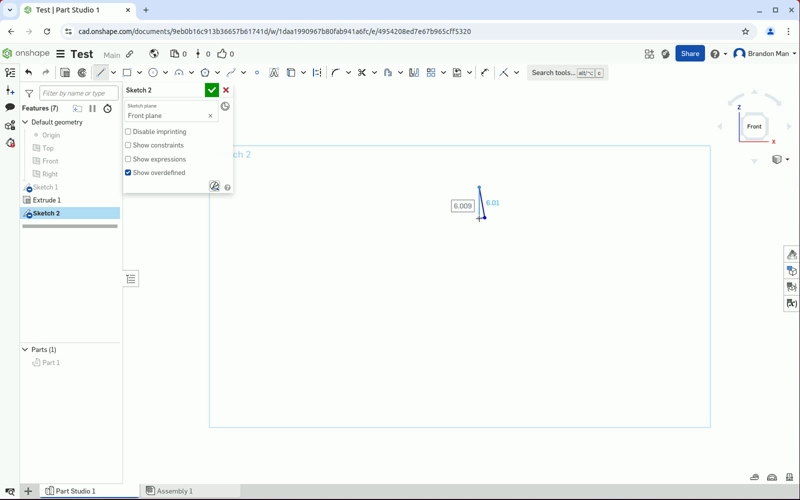
key_up(shift)
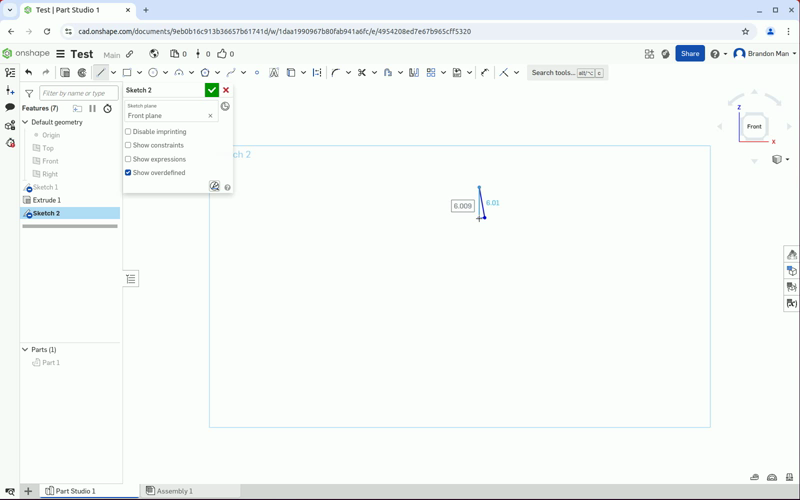
click(479, 218)
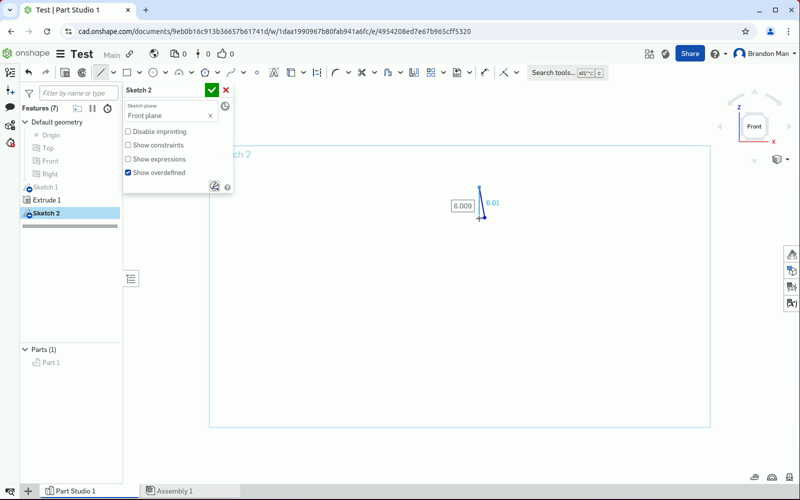
key(esc)
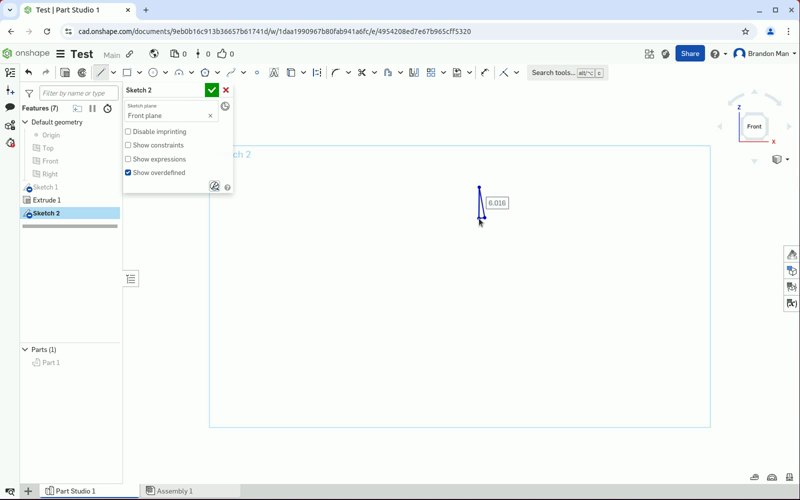
mouse_move(480, 213)
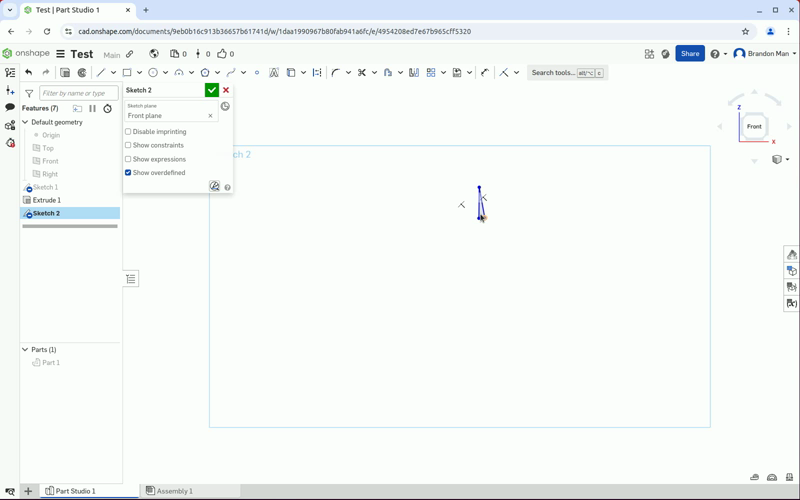
scroll(6)
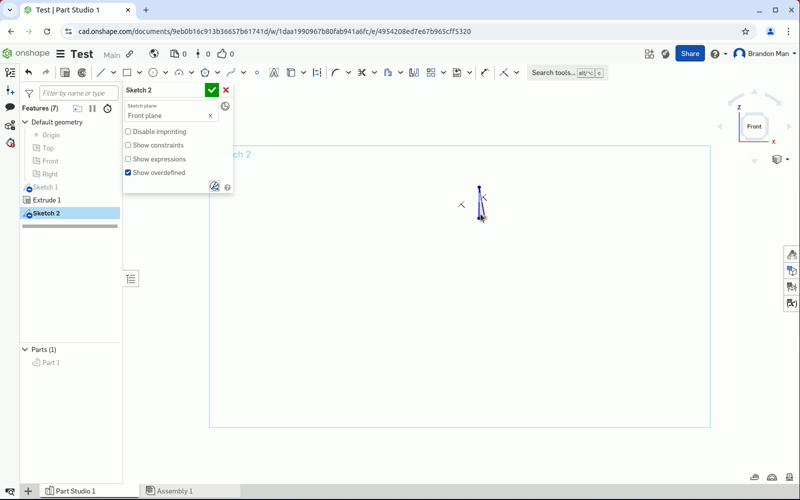
scroll(6)
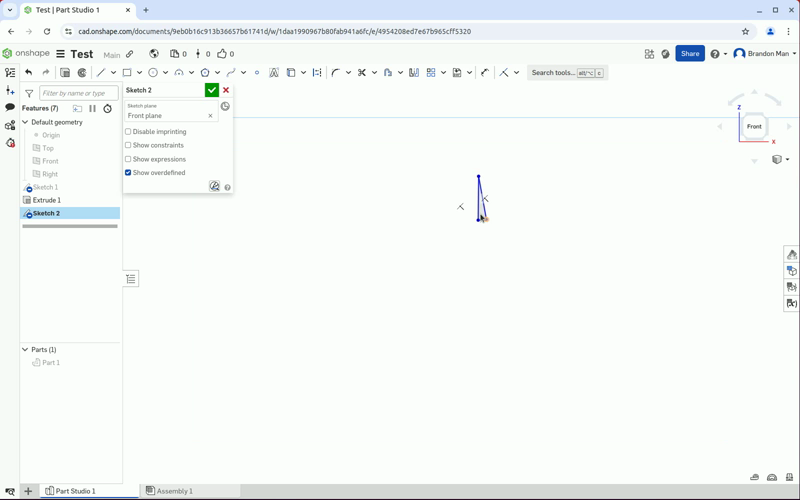
scroll(6)
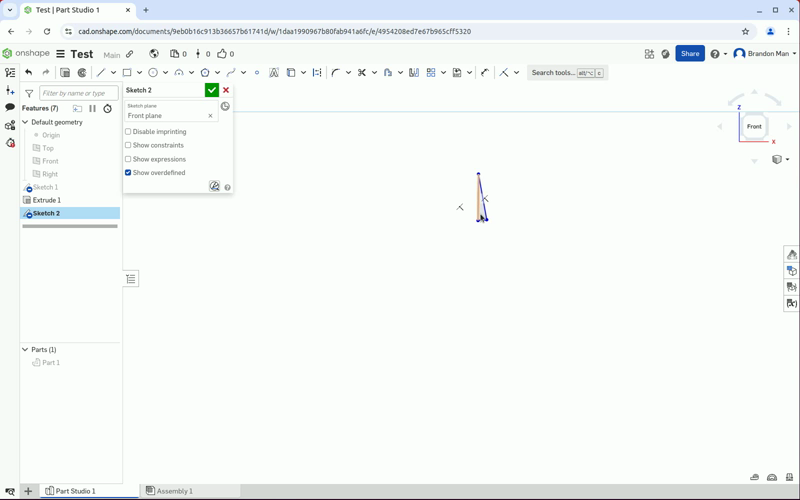
scroll(6)
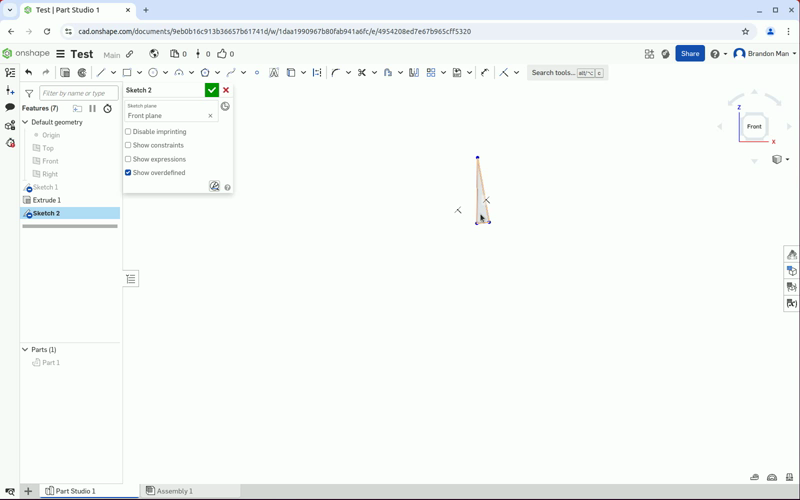
scroll(6)
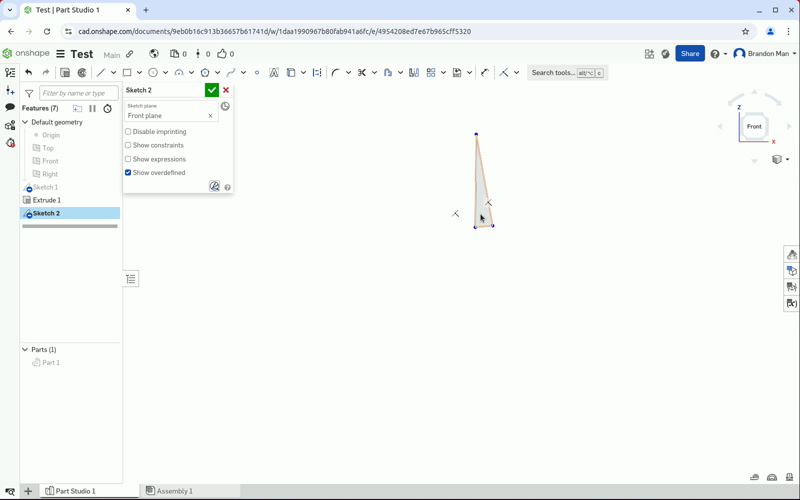
scroll(6)
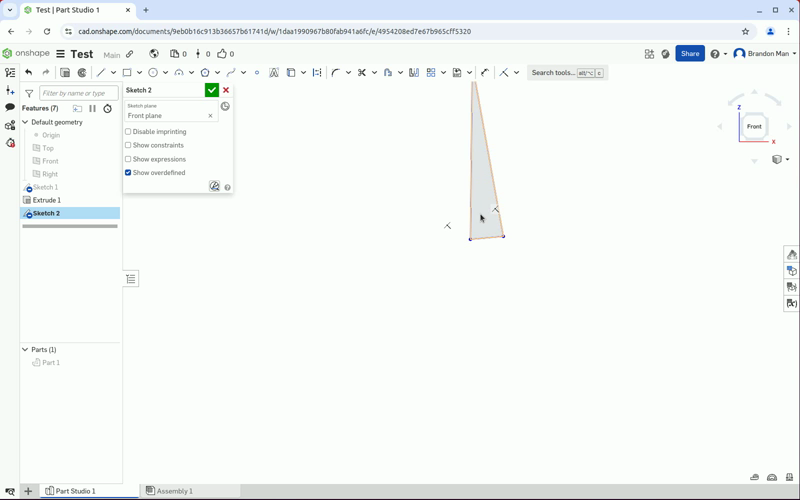
scroll(6)
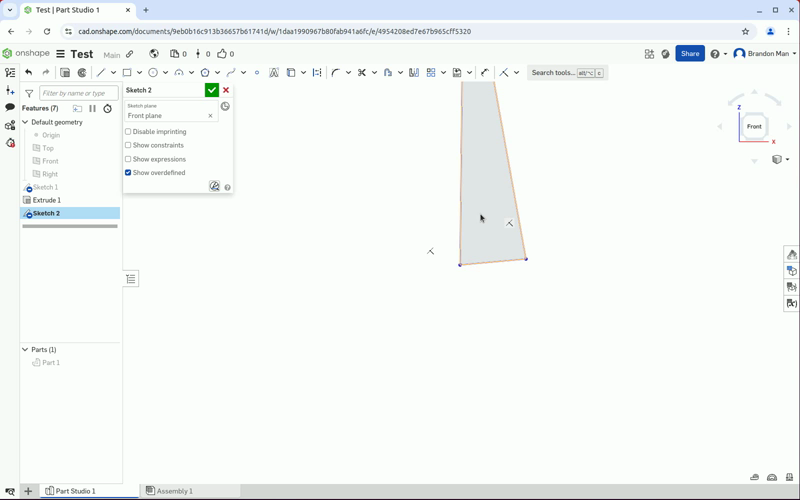
click(480, 213)
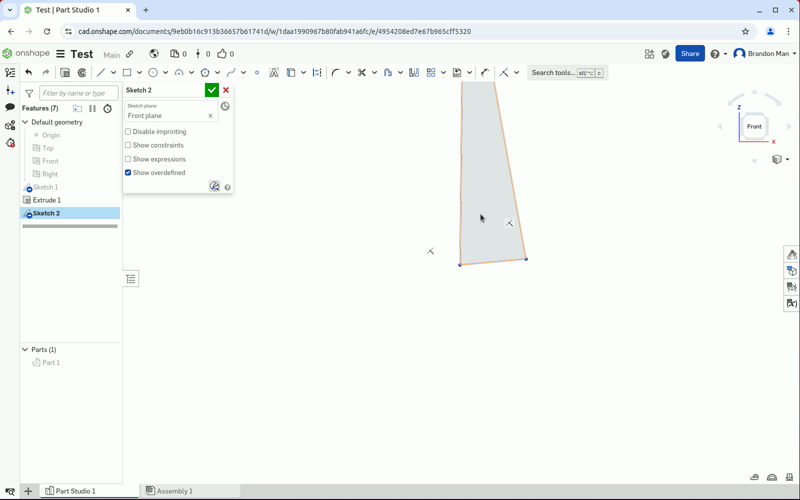
scroll(-6)
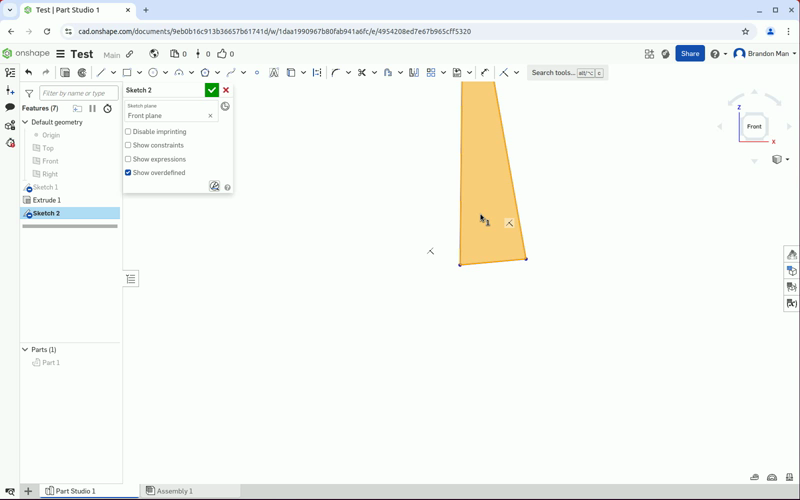
scroll(-6)
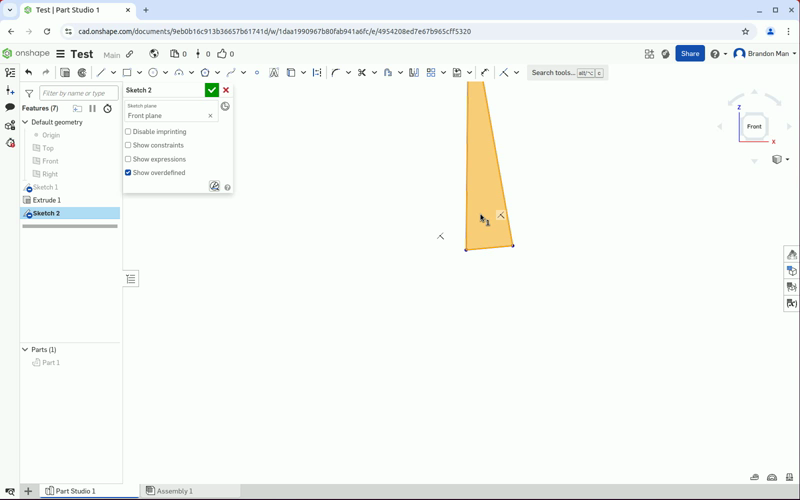
scroll(-6)
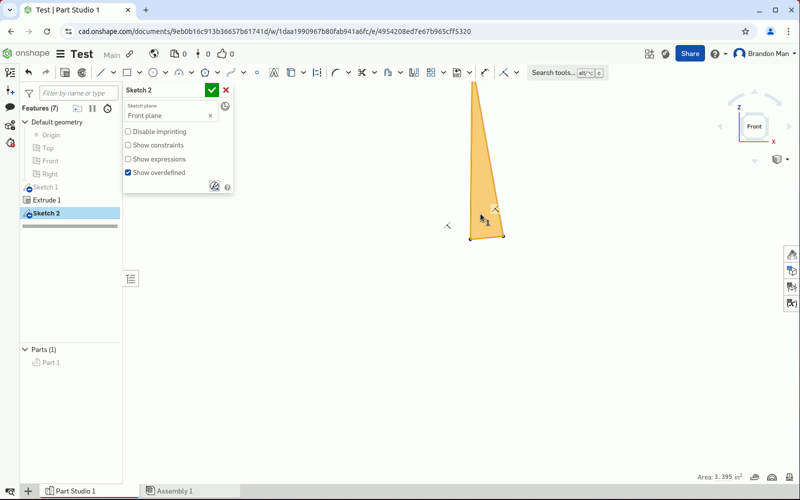
scroll(-6)
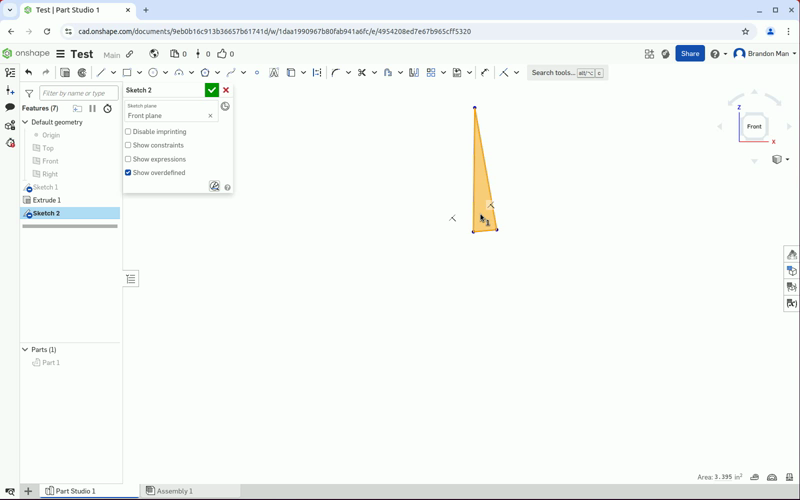
scroll(-6)
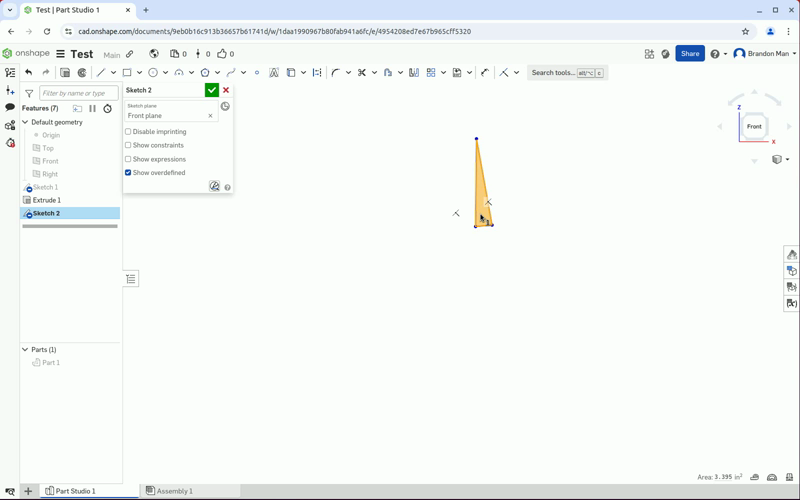
scroll(-6)
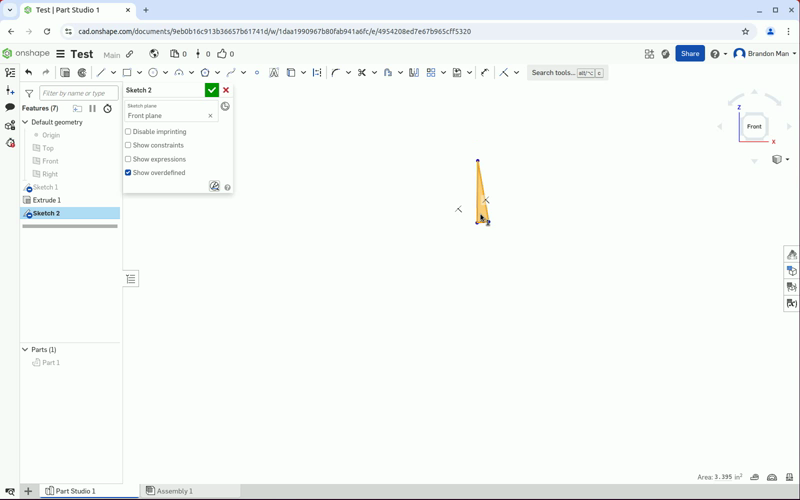
scroll(-6)
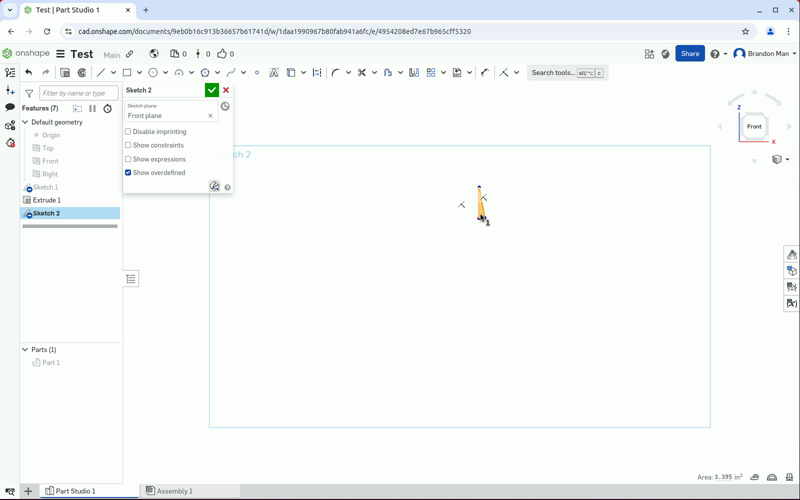
mouse_move(73, 352)
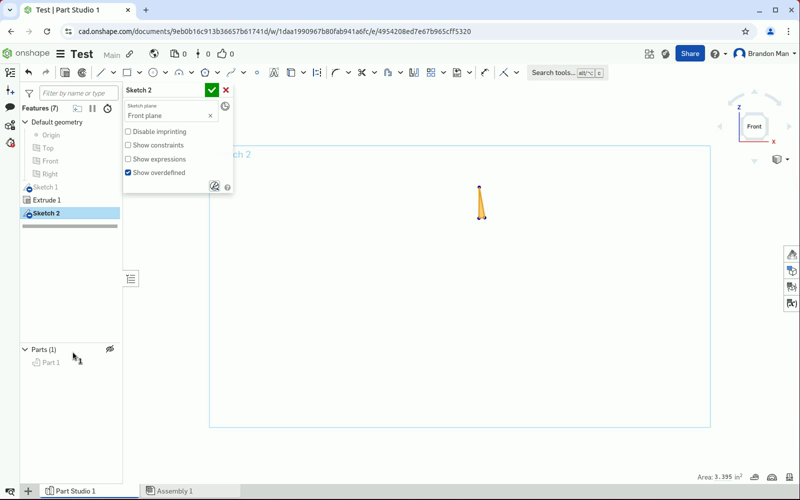
key(shift+y)
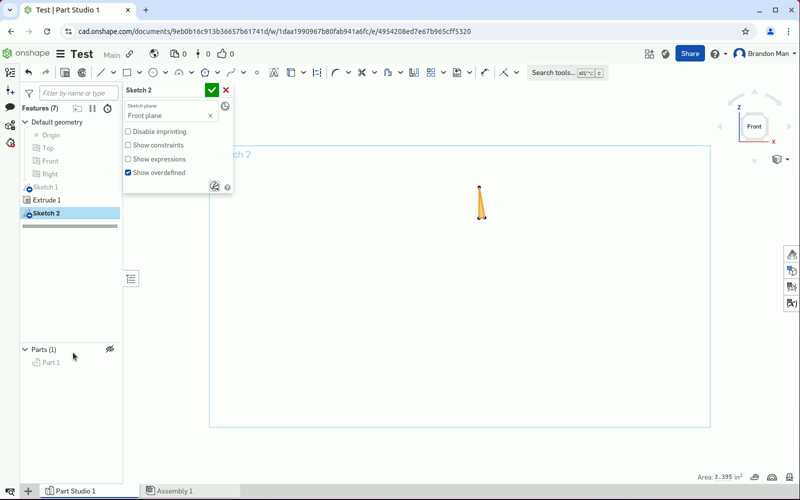
key(shift+e)
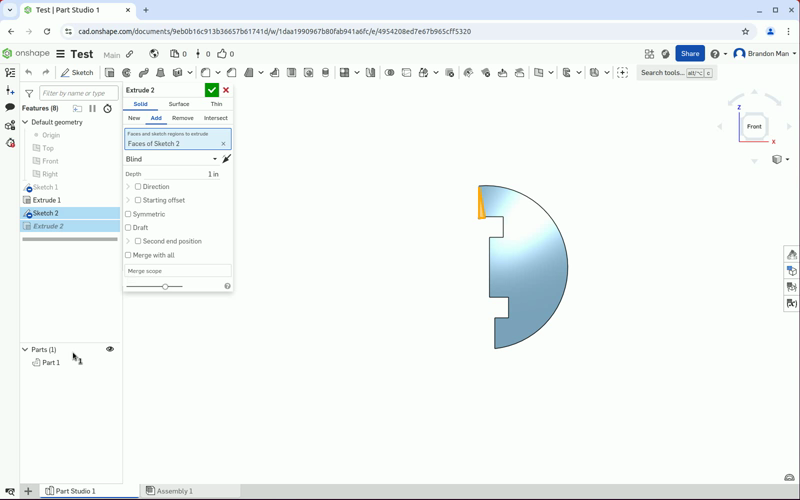
mouse_move(143, 106)
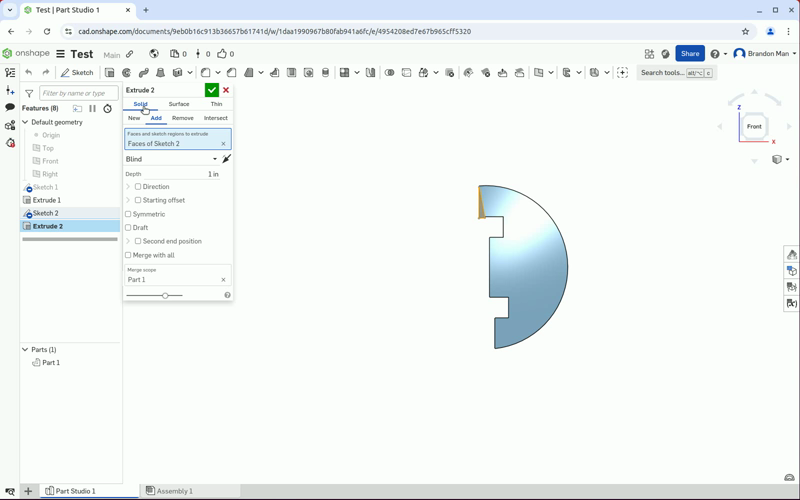
click(143, 106)
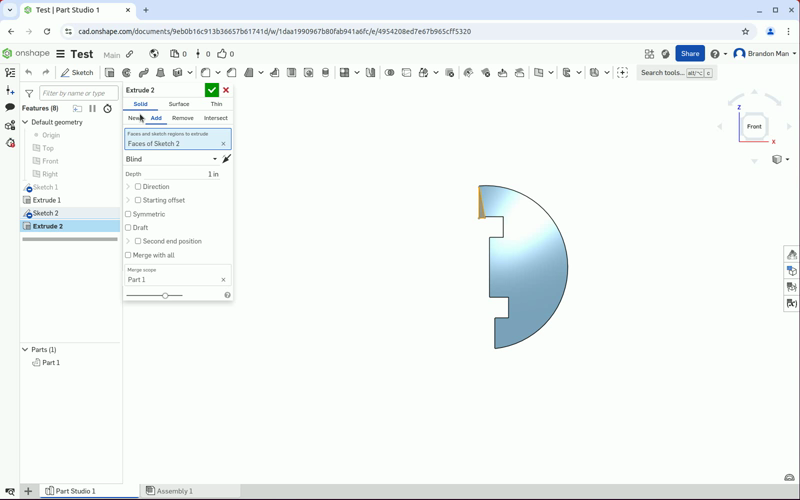
mouse_move(137, 120)
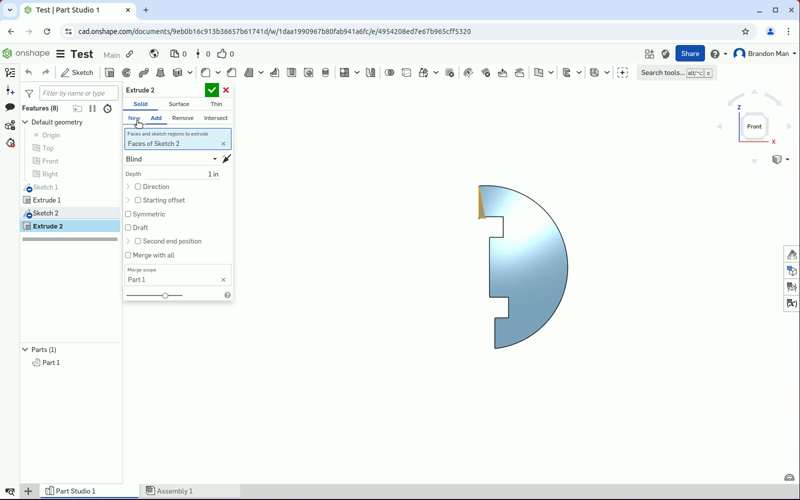
click(137, 120)
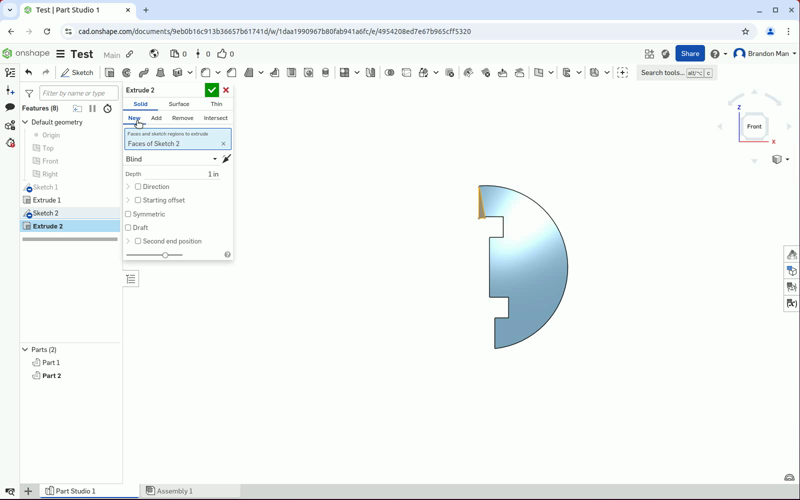
key(tab, 4)
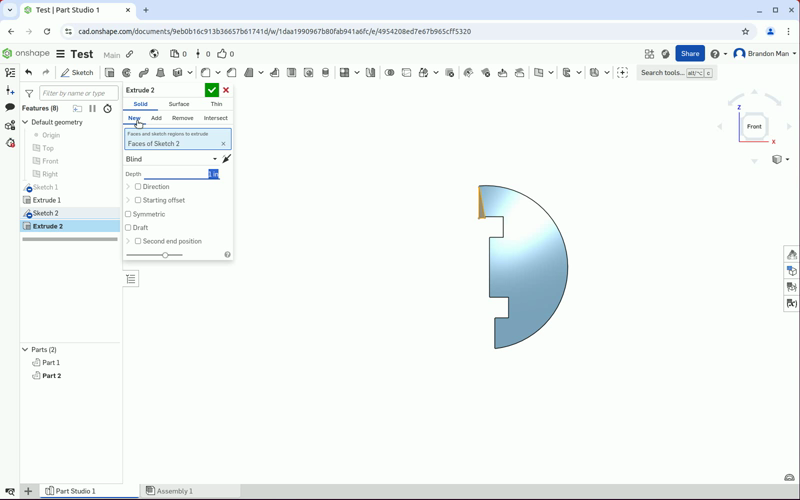
text(23.108)
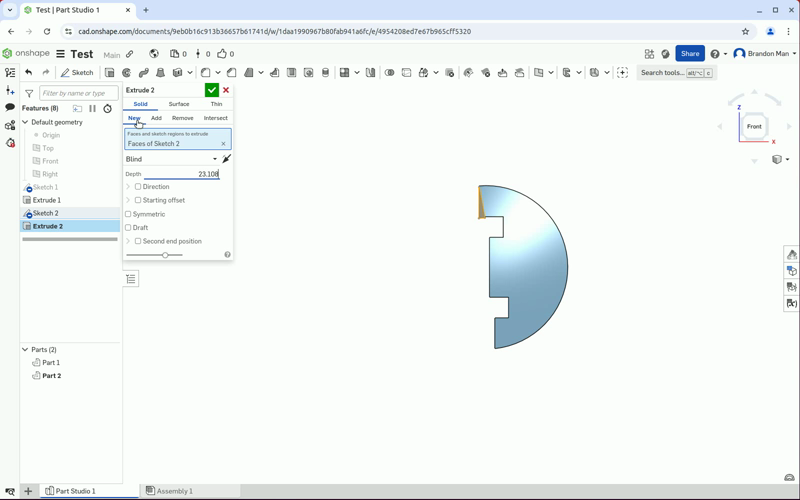
key(enter)
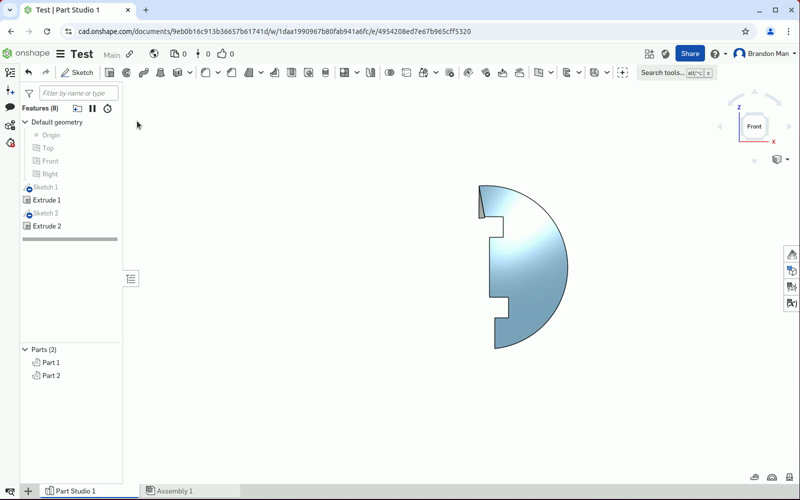
key(shift+h)
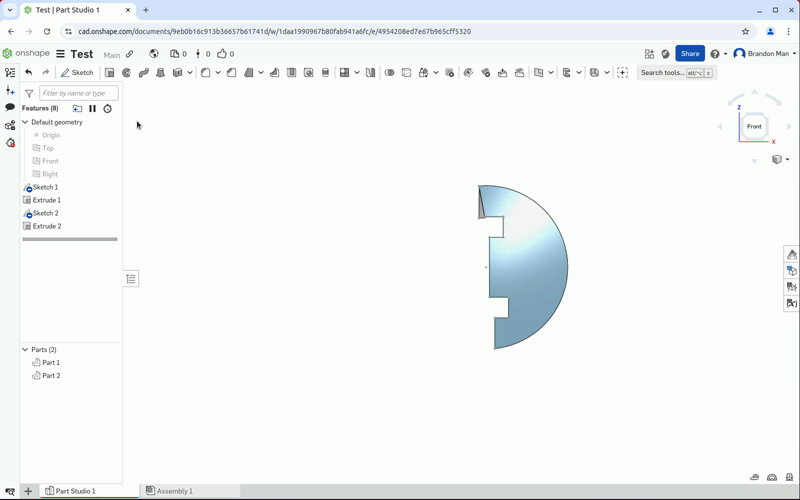
key(shift+h)
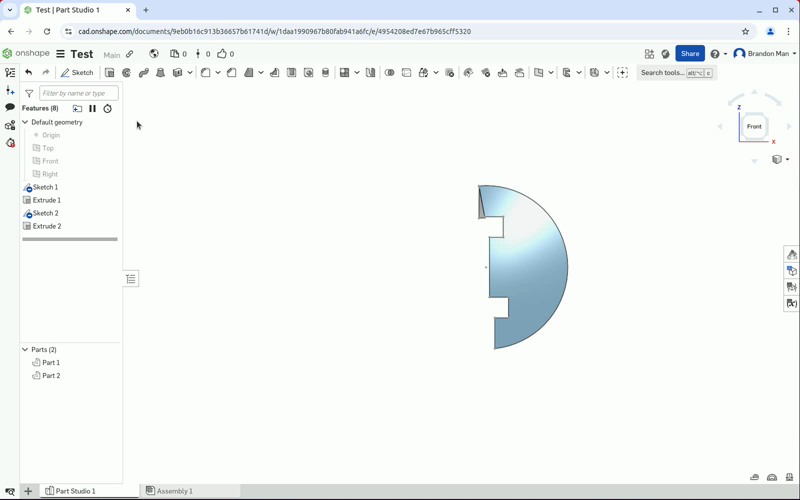
key(shift+7)
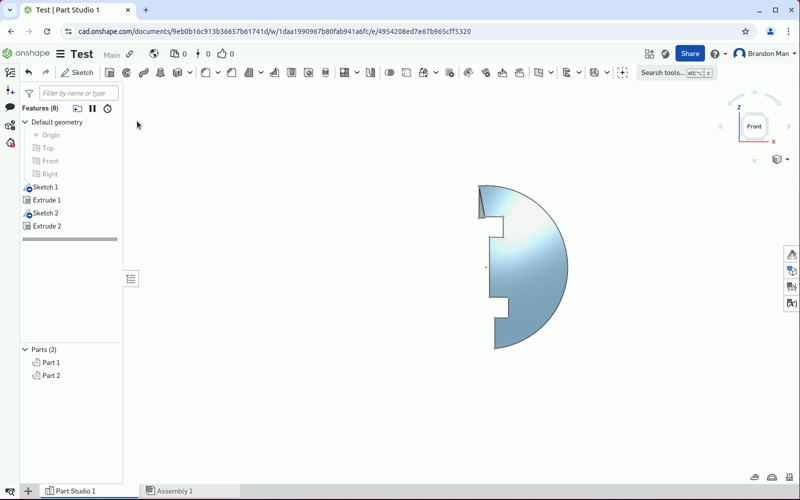
key(left, 2)
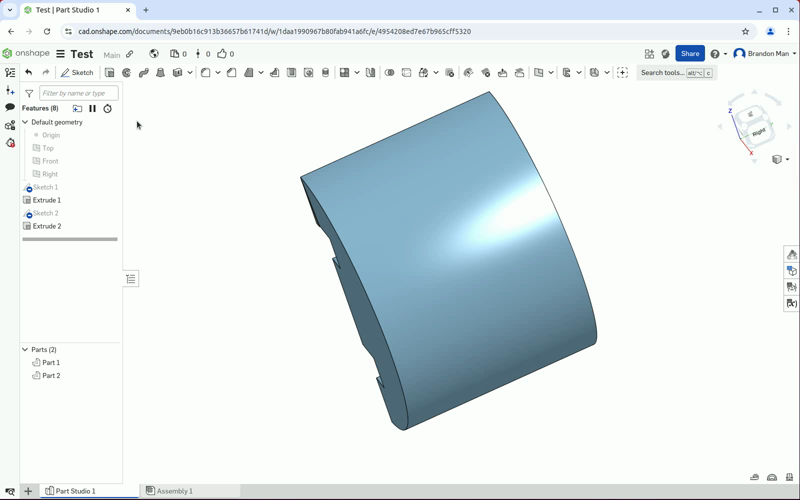
key(down, 2)
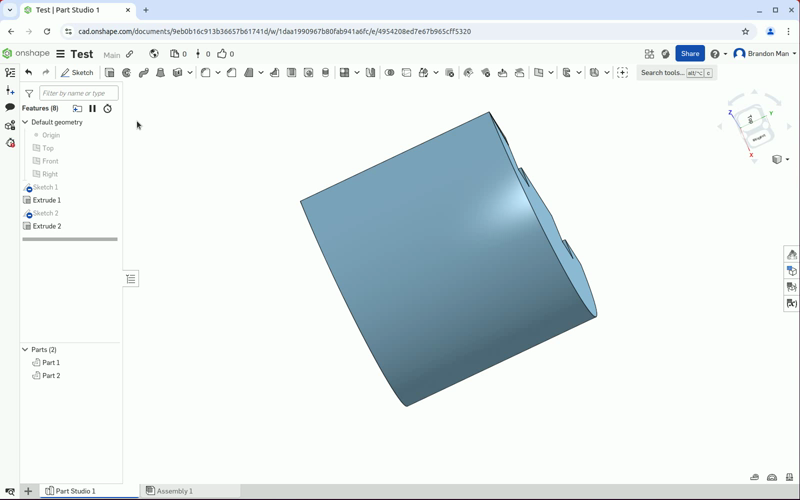
key(up, 2)
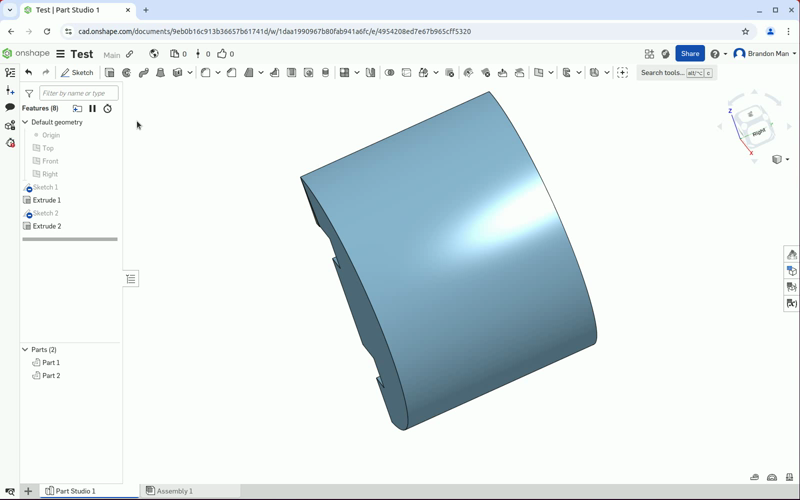
key(right, 2)
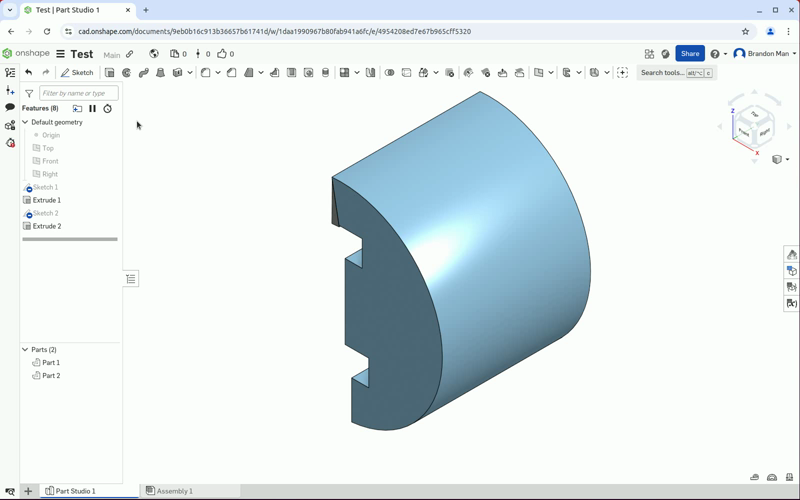
mouse_move(73, 189)
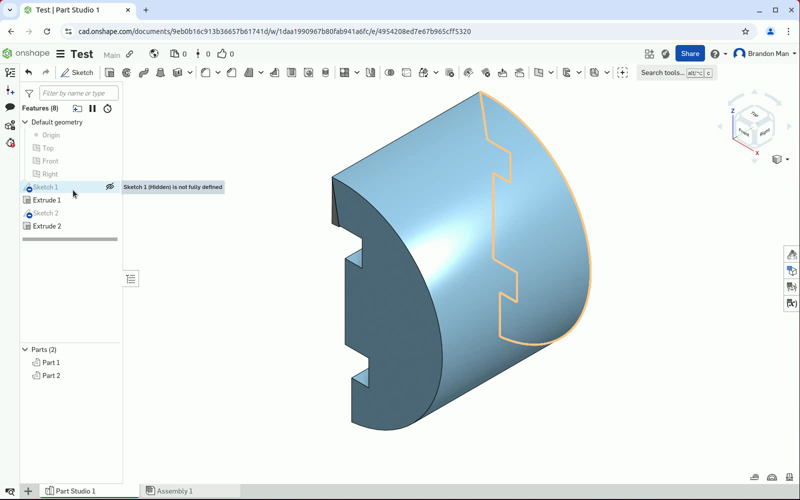
click(73, 189)